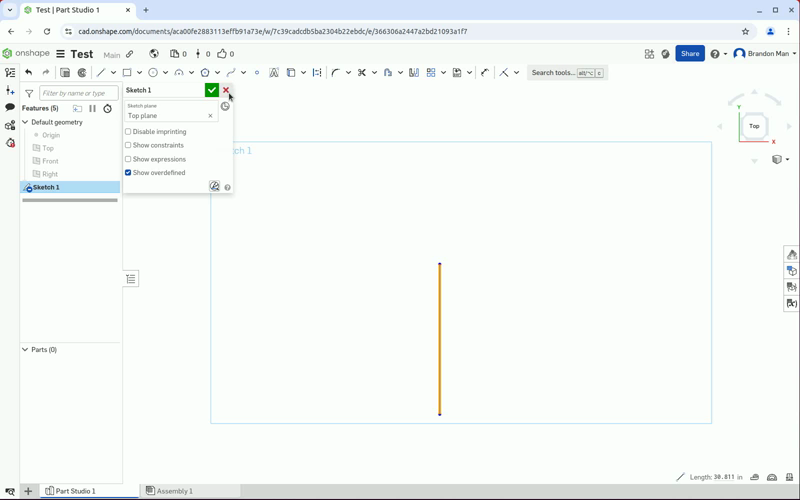
key(shift+h)
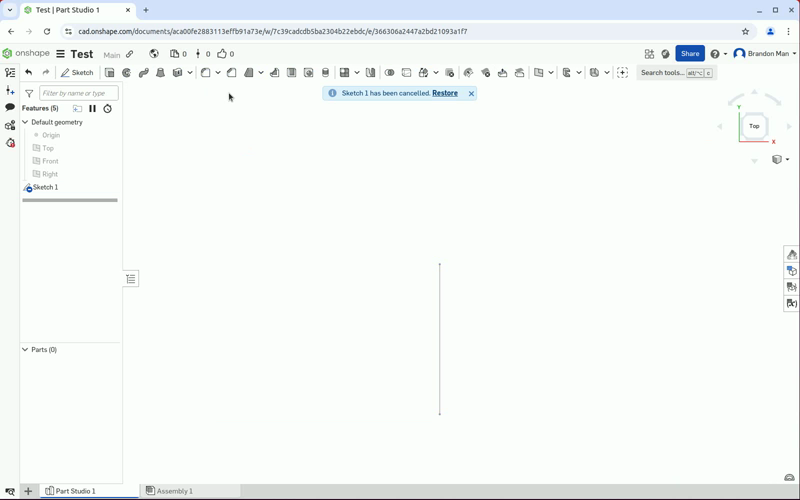
key(shift+s)
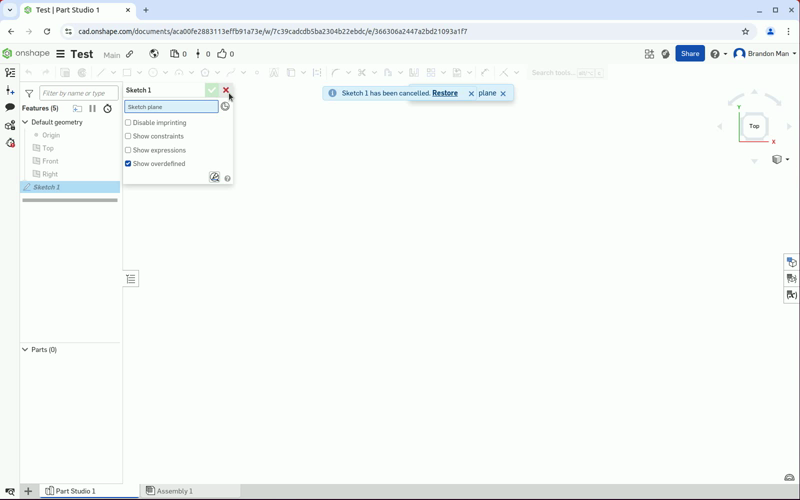
mouse_move(73, 150)
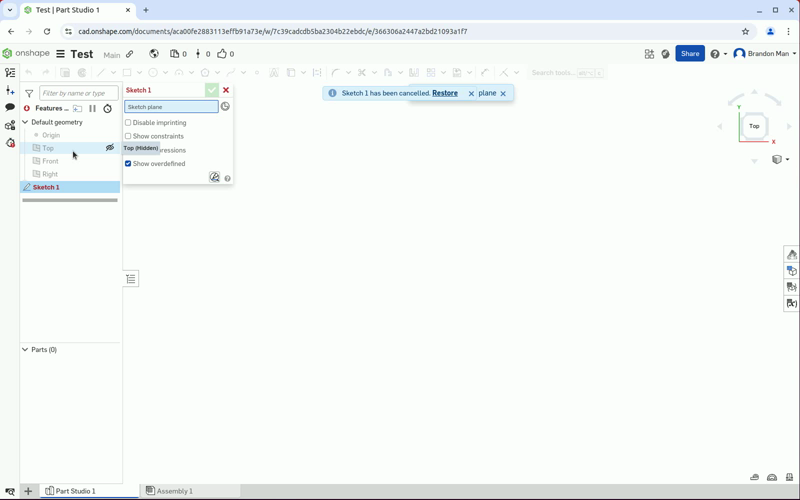
click(73, 150)
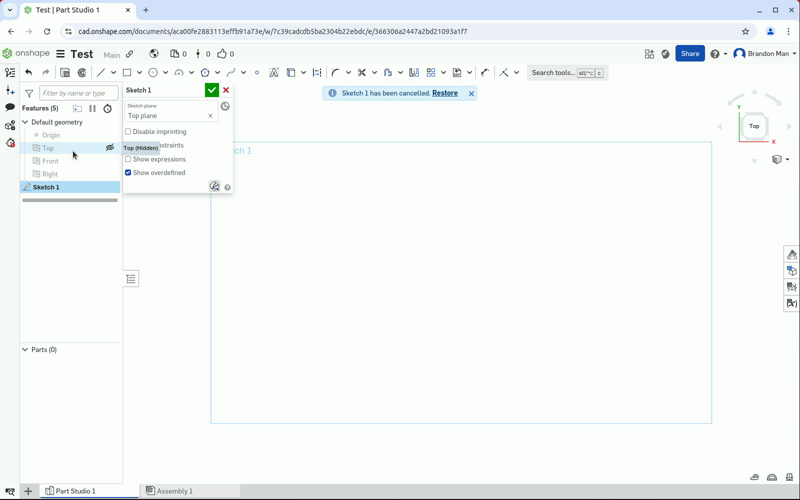
mouse_move(73, 352)
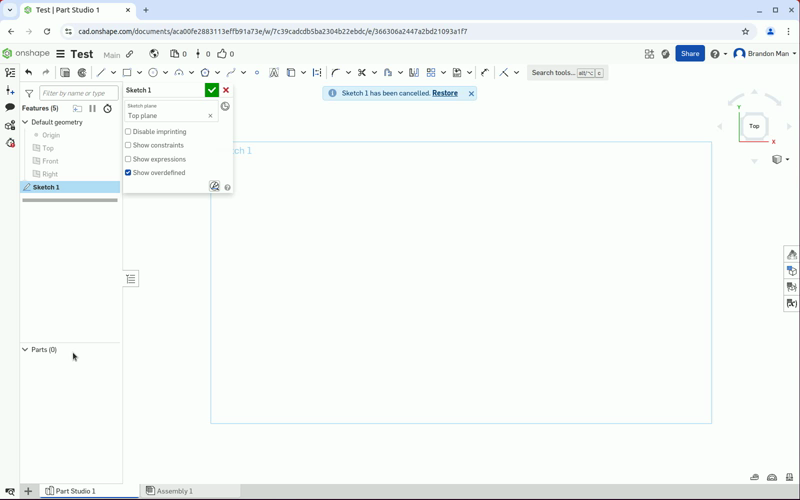
key(y)
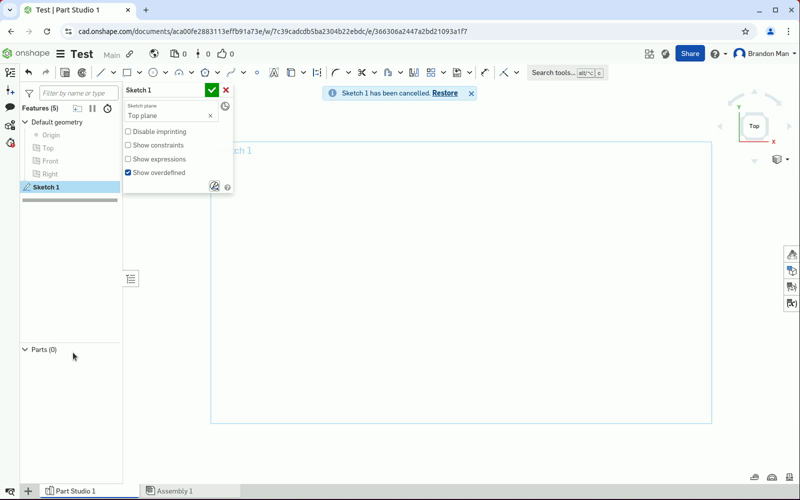
key(l)
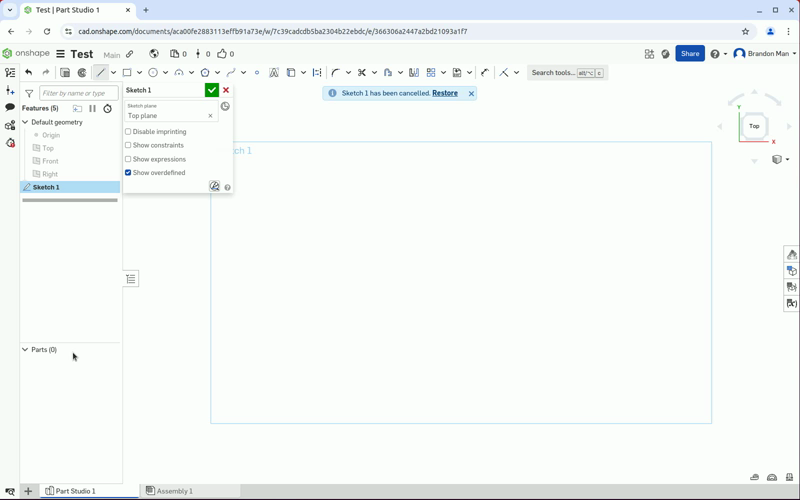
key_down(shift)
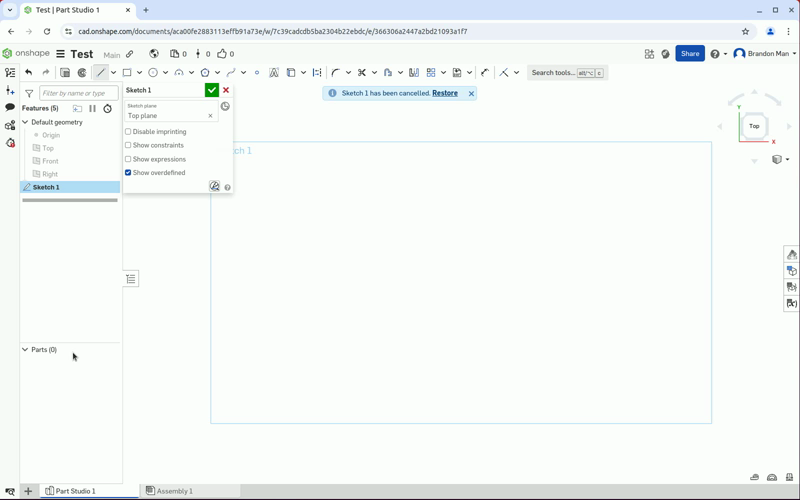
mouse_move(383, 276)
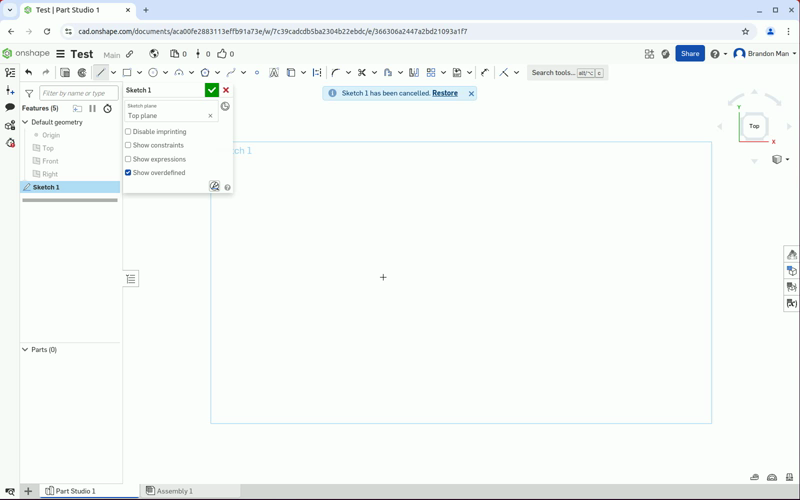
click(383, 276)
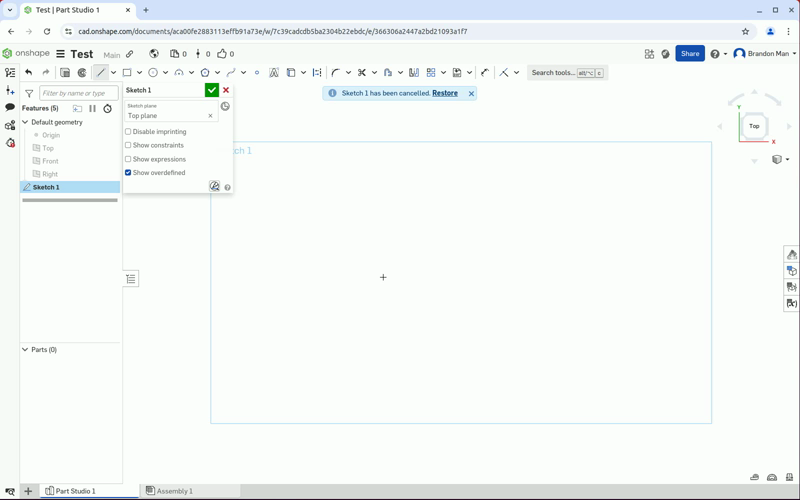
key_up(shift)
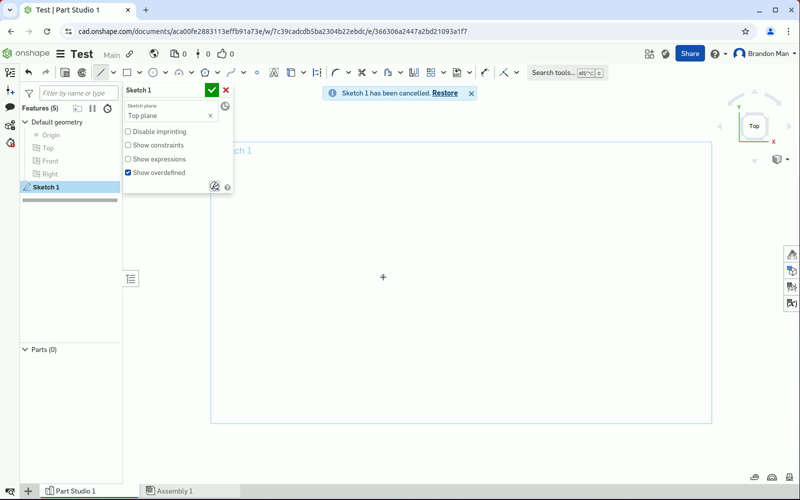
key_down(shift)
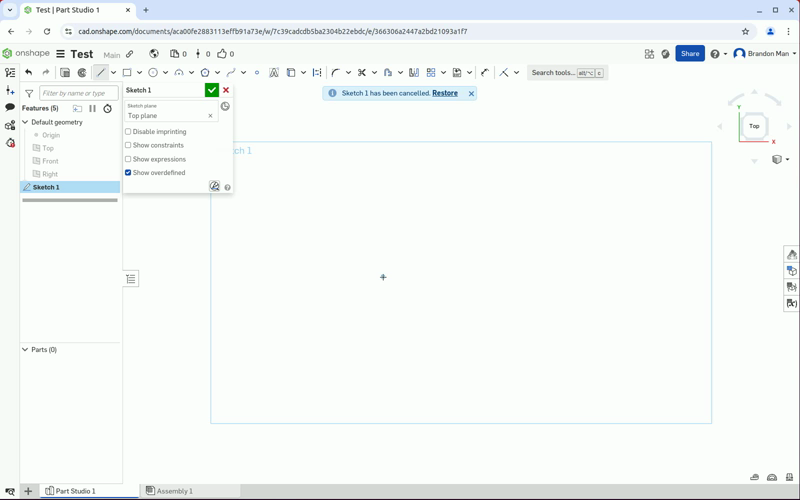
mouse_move(413, 276)
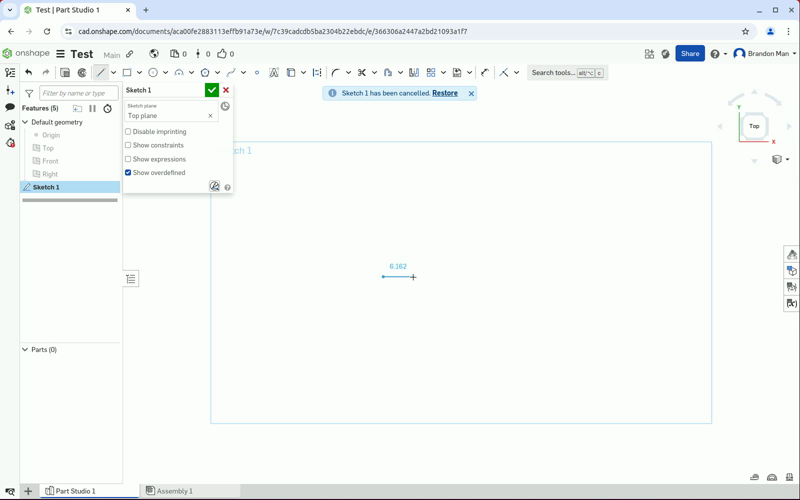
mouse_move(395, 276)
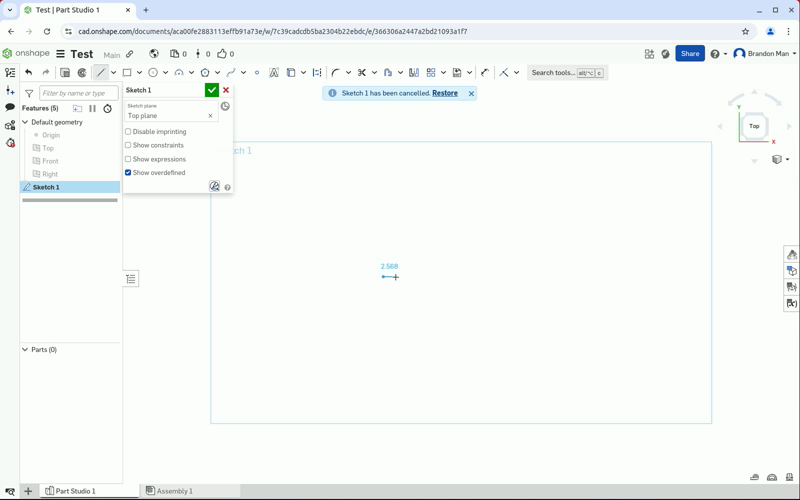
click(395, 276)
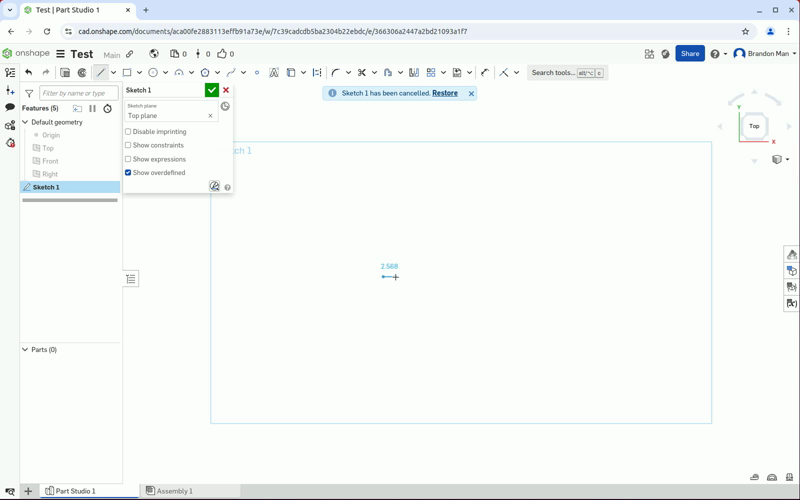
key_up(shift)
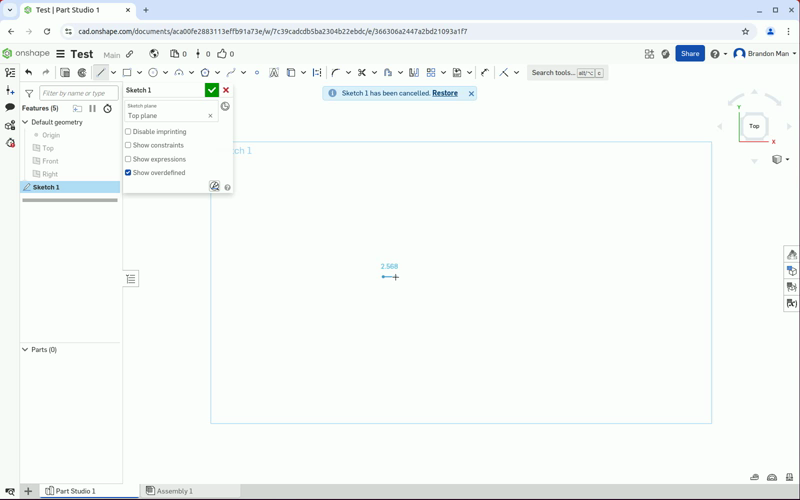
key_down(shift)
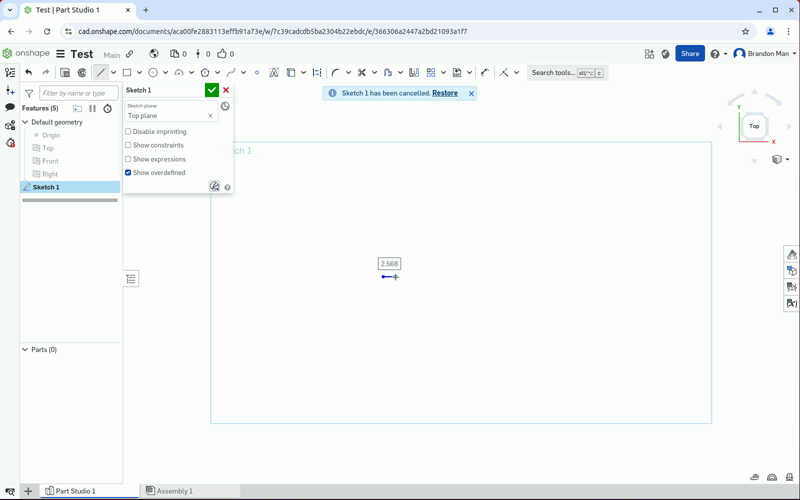
mouse_move(425, 276)
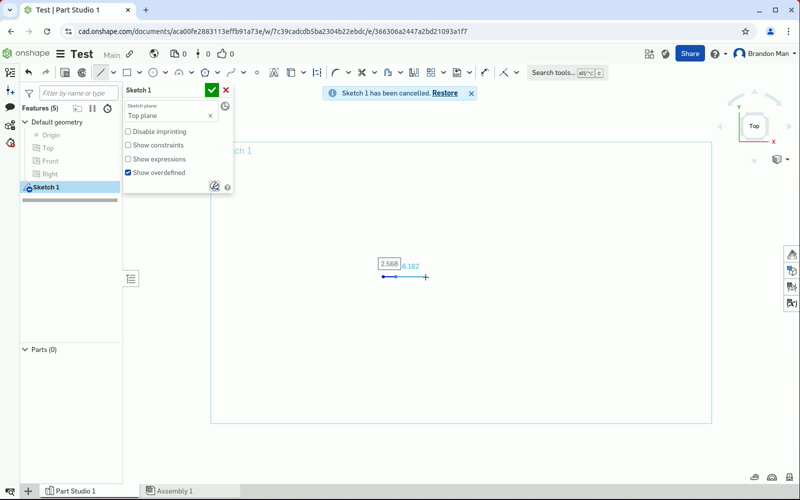
mouse_move(395, 259)
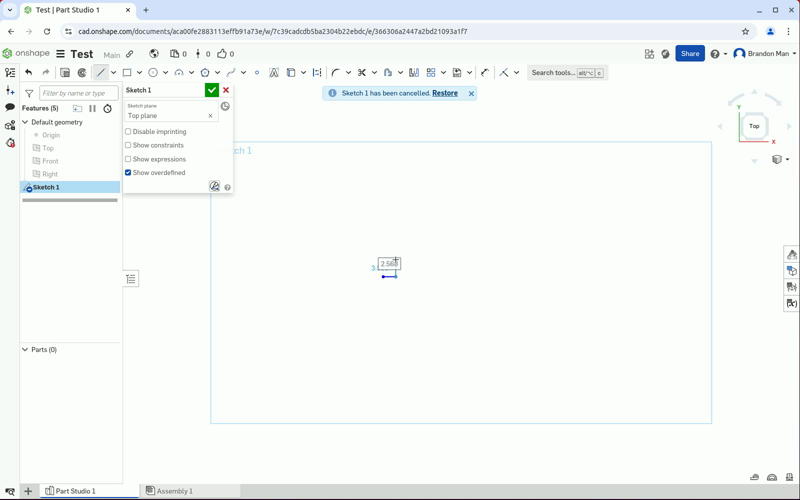
click(395, 259)
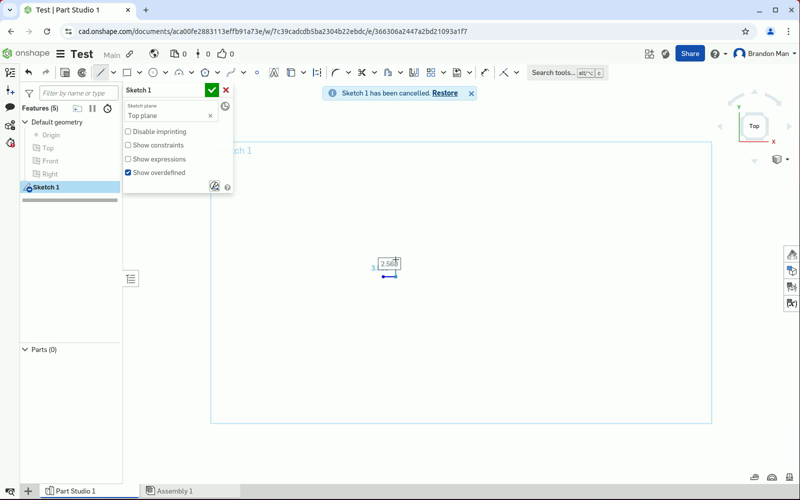
key_up(shift)
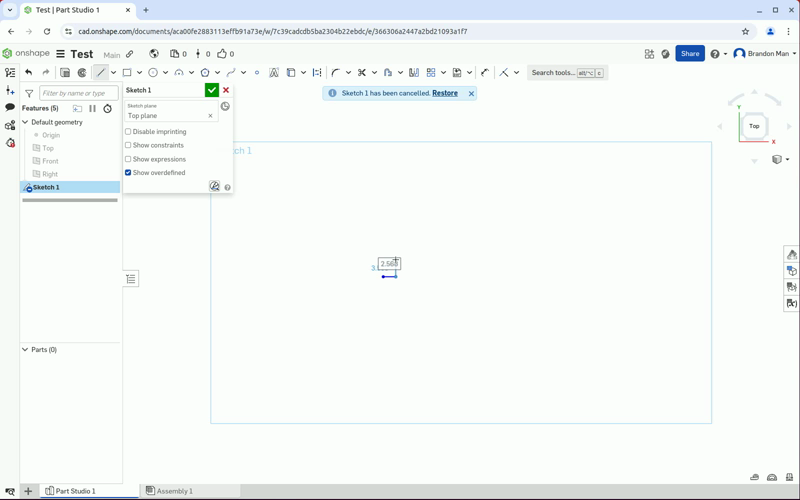
key_down(shift)
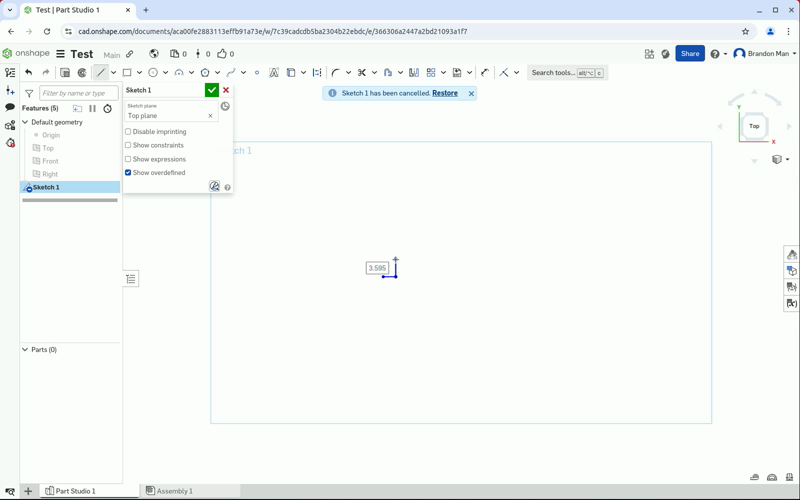
mouse_move(425, 259)
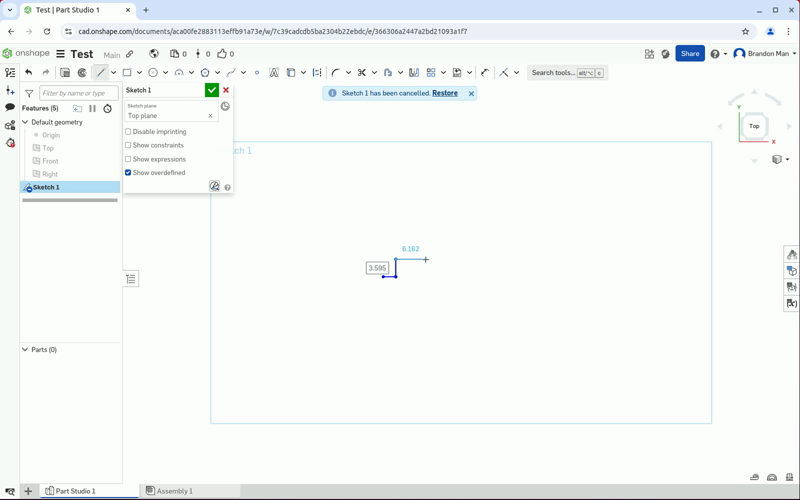
mouse_move(407, 259)
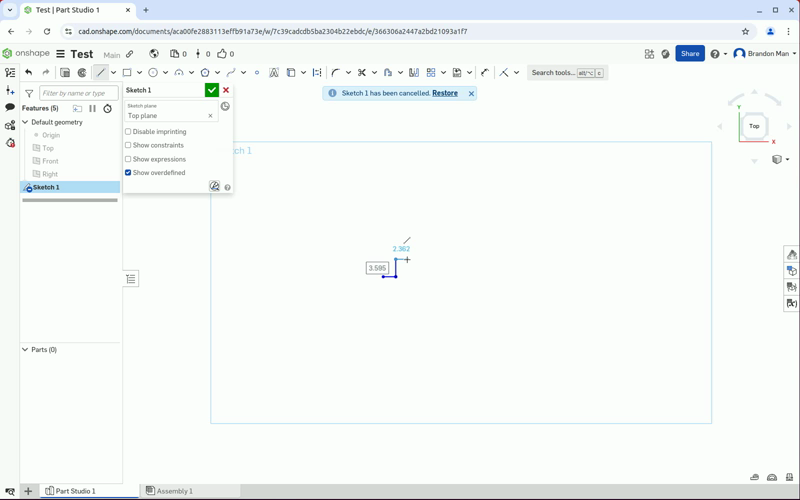
click(407, 259)
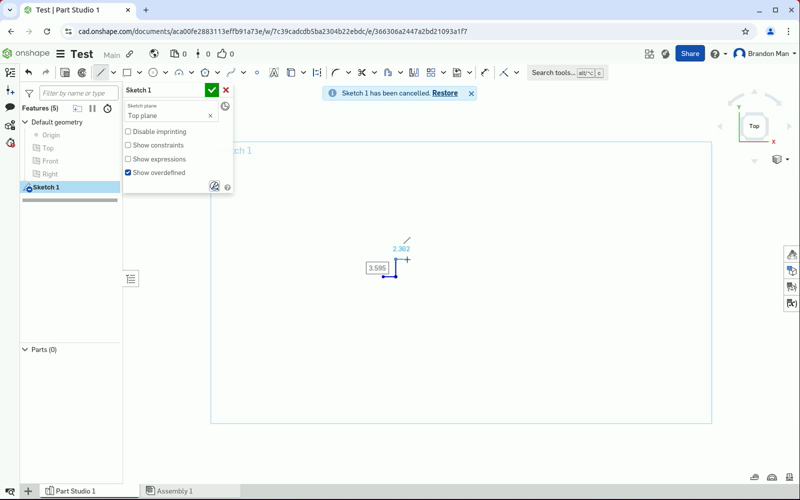
key_up(shift)
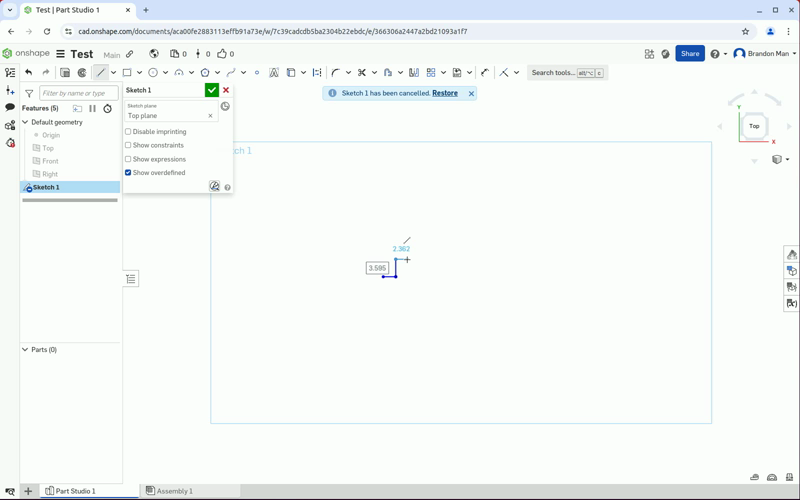
key_down(shift)
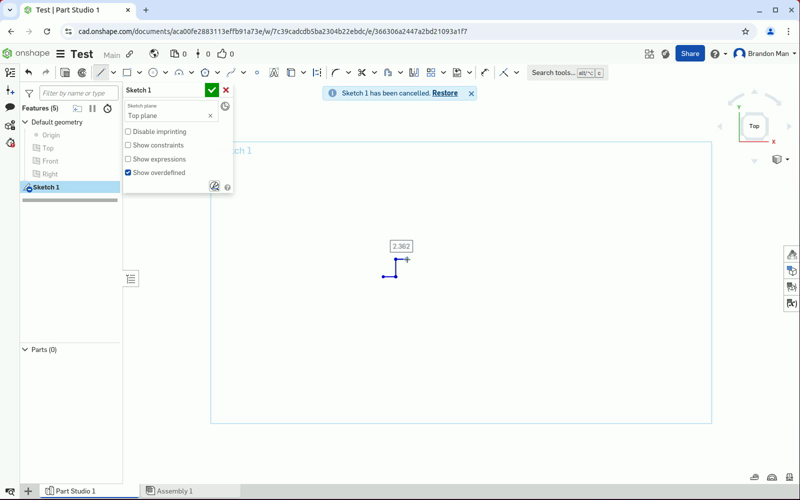
mouse_move(437, 259)
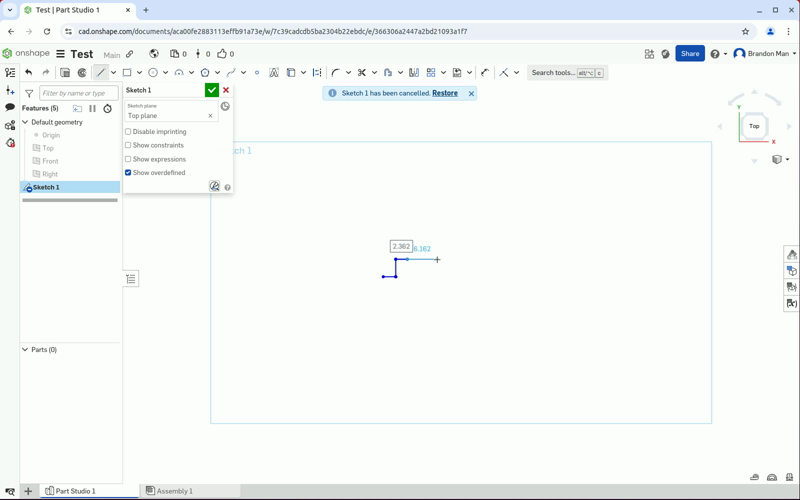
mouse_move(407, 276)
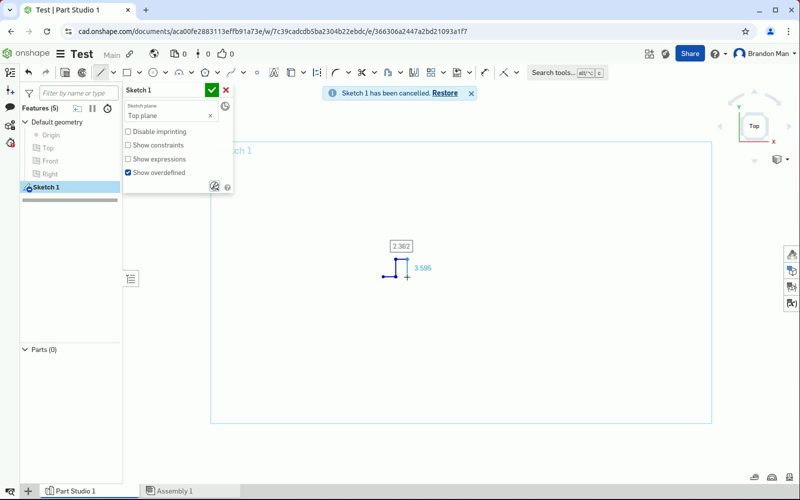
click(407, 276)
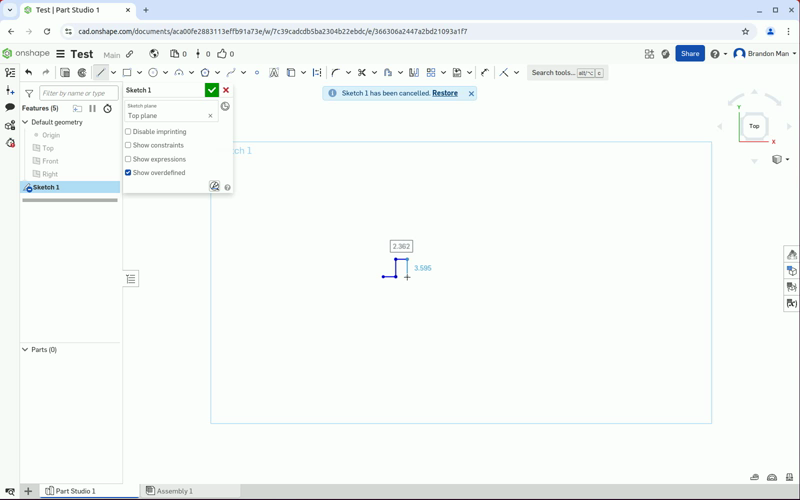
key_up(shift)
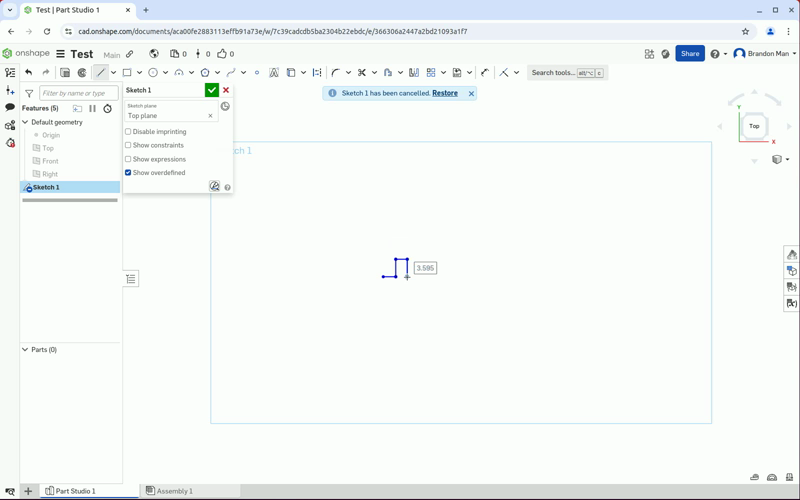
key_down(shift)
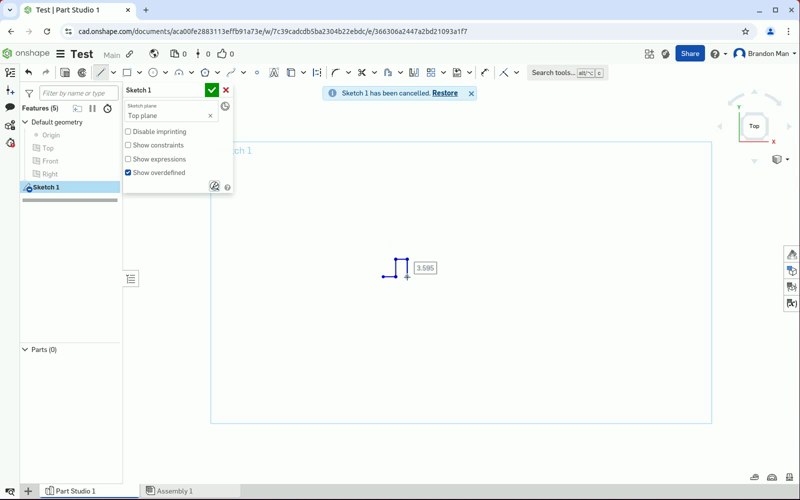
mouse_move(437, 276)
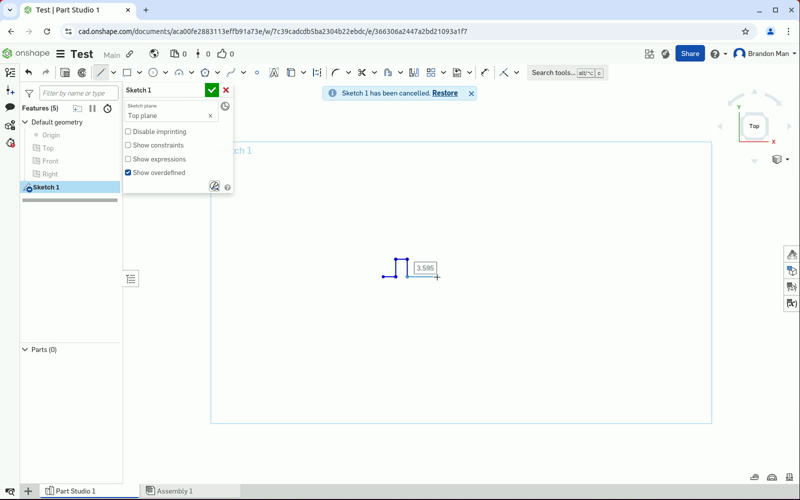
mouse_move(454, 276)
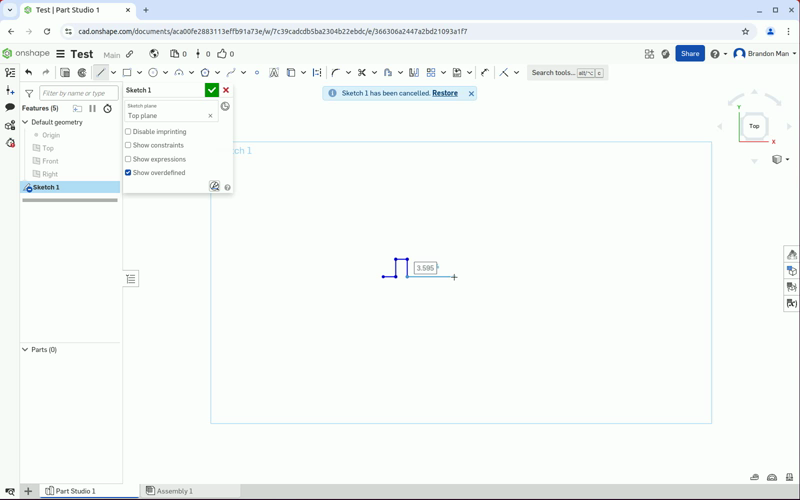
click(454, 276)
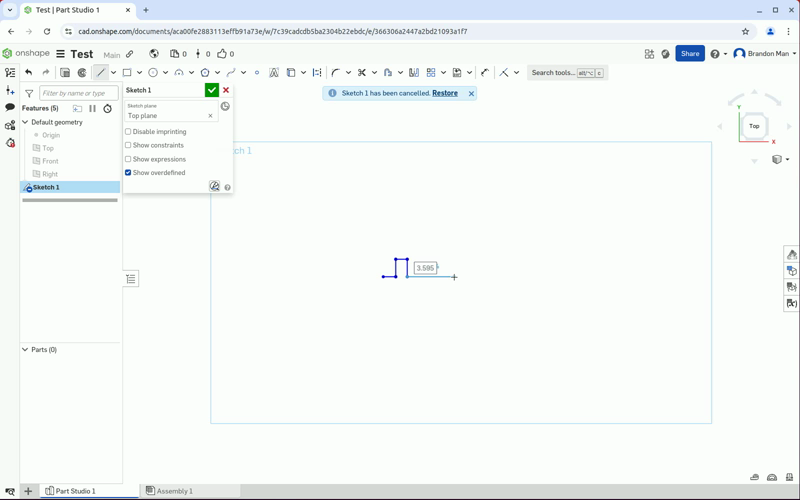
key_up(shift)
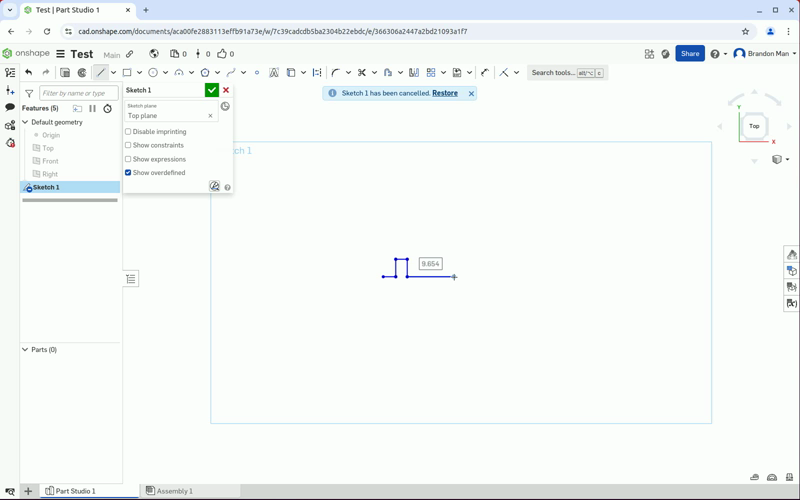
key_down(shift)
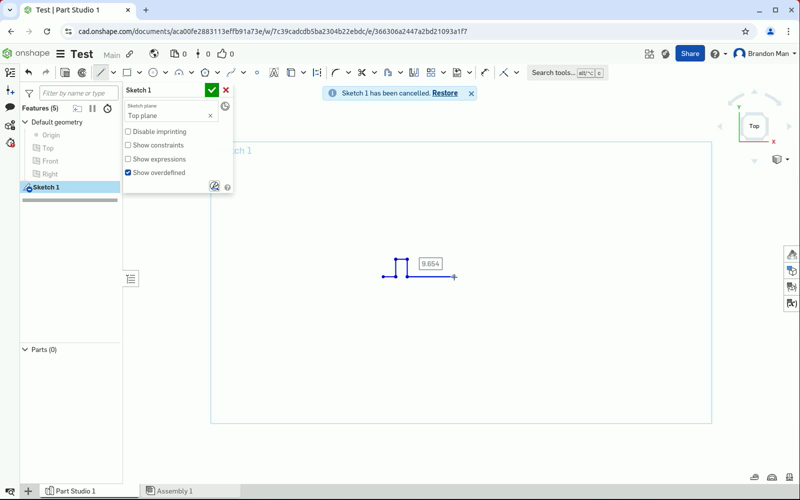
mouse_move(454, 170)
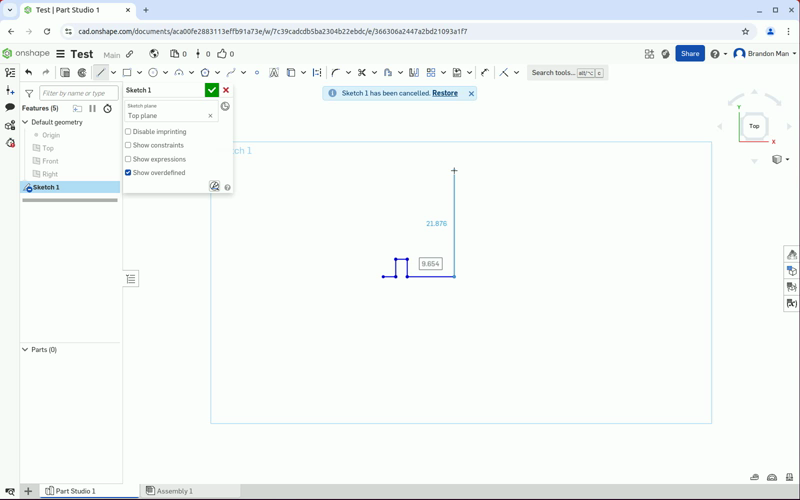
click(454, 170)
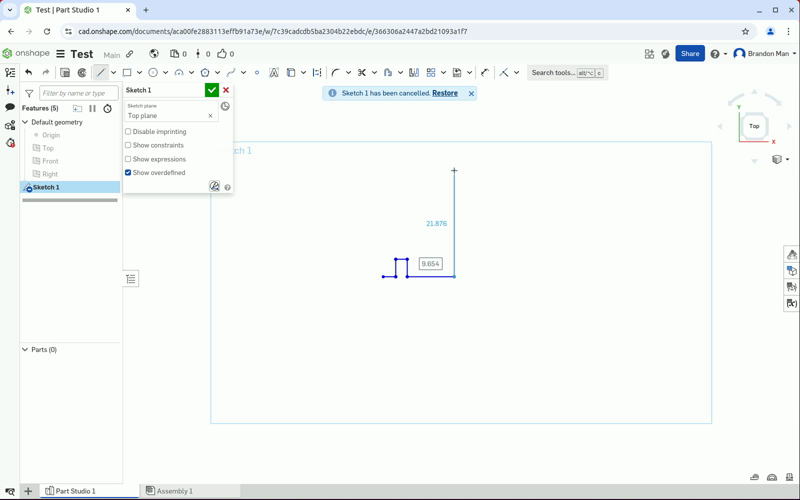
key_up(shift)
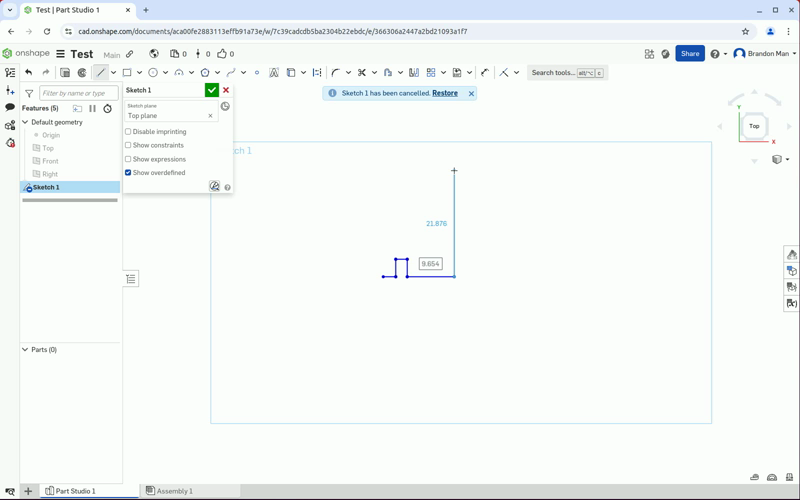
key_down(shift)
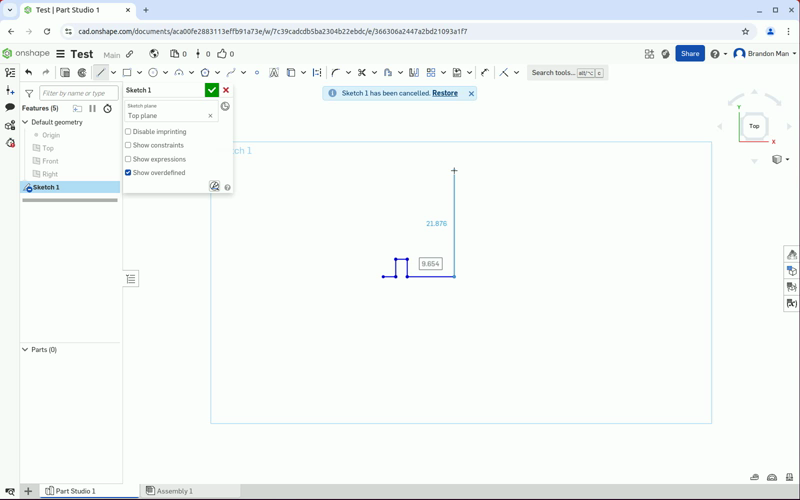
mouse_move(383, 170)
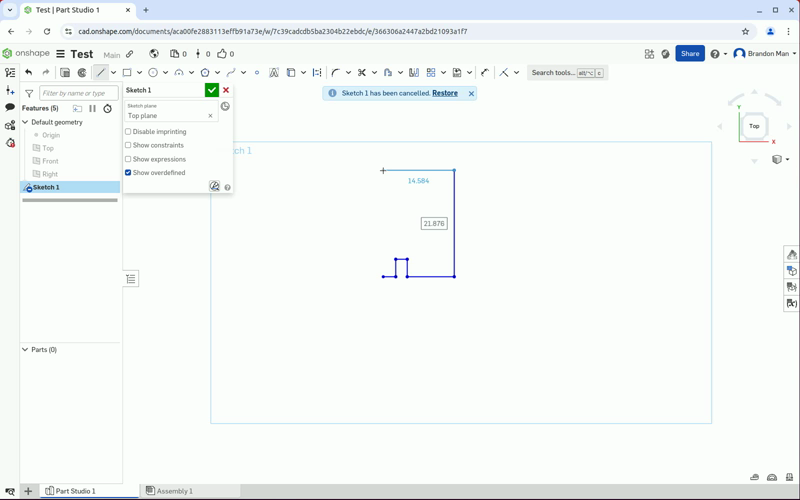
click(383, 170)
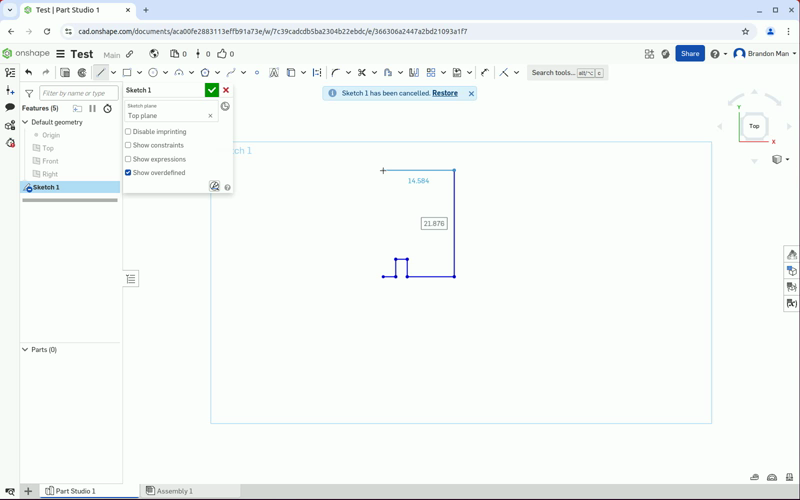
key_up(shift)
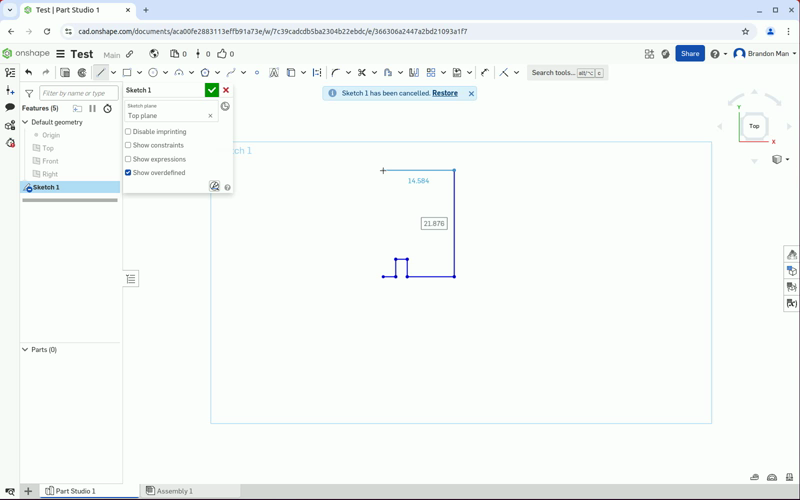
key_down(shift)
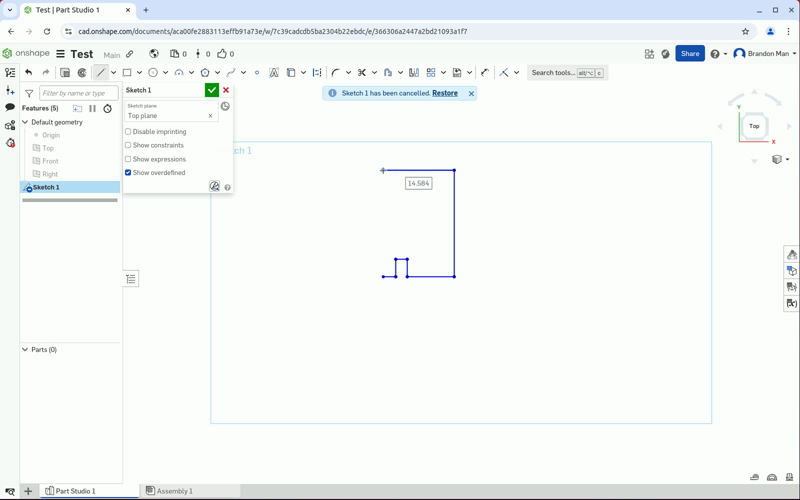
mouse_move(383, 276)
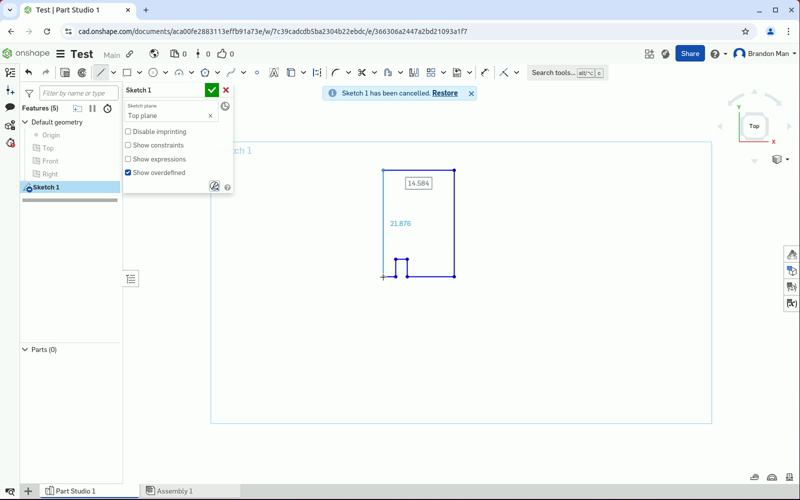
key_up(shift)
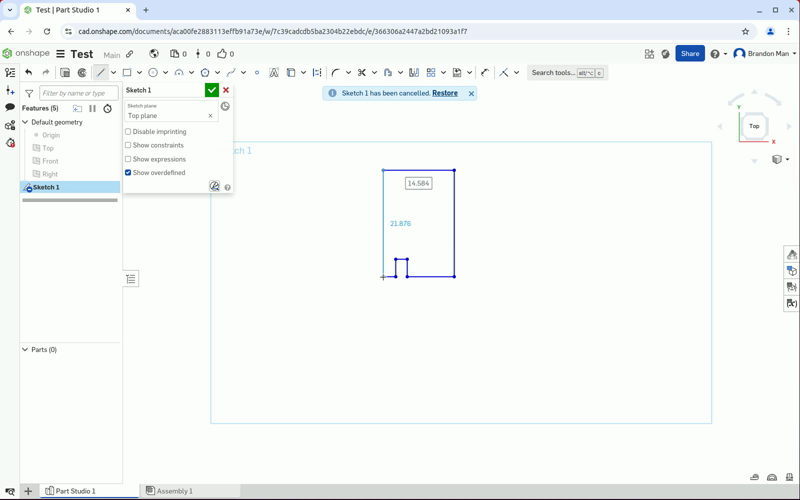
click(383, 276)
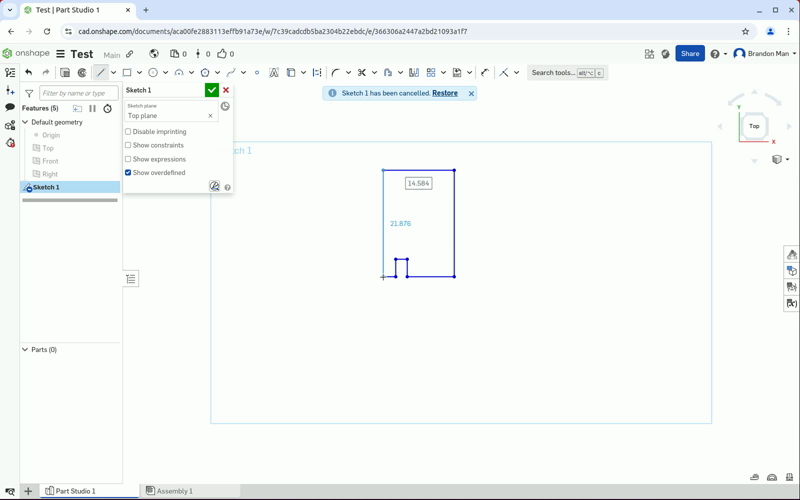
key(esc)
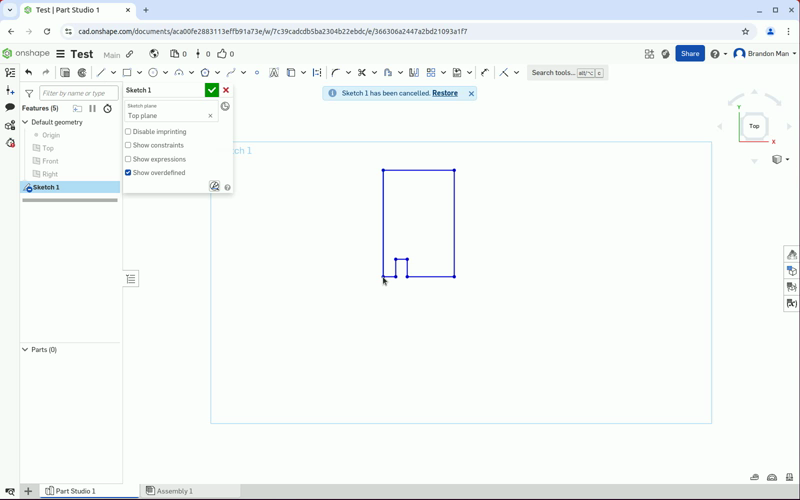
mouse_move(406, 250)
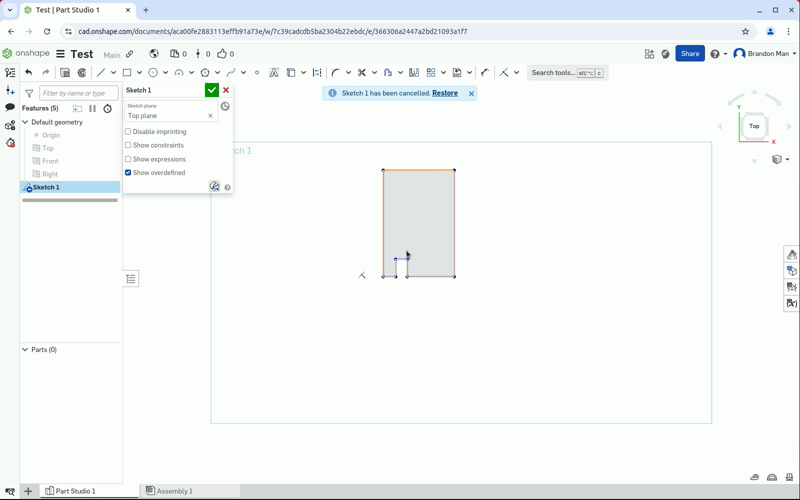
click(406, 250)
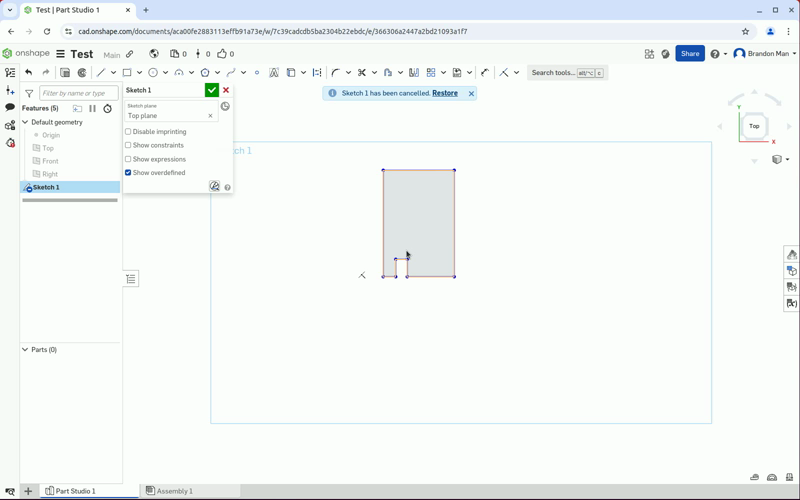
mouse_move(73, 352)
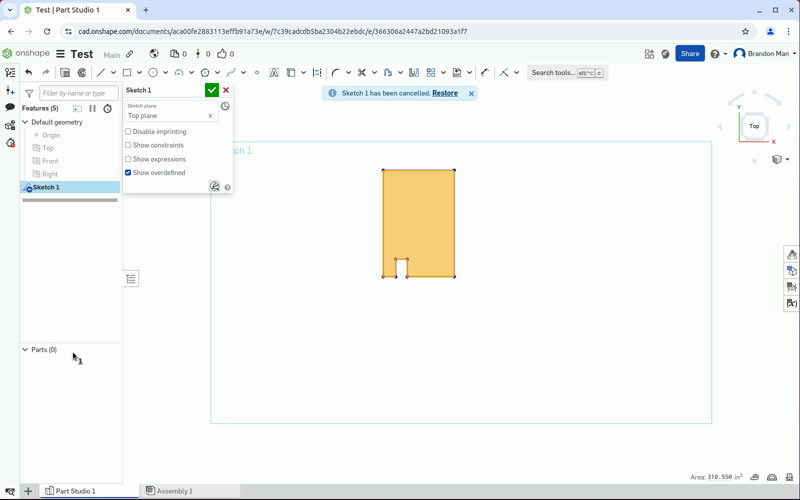
key(shift+y)
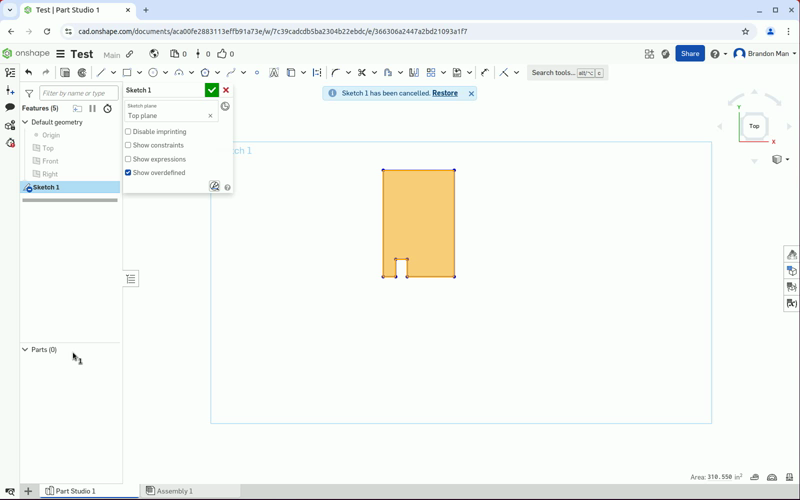
key(shift+e)
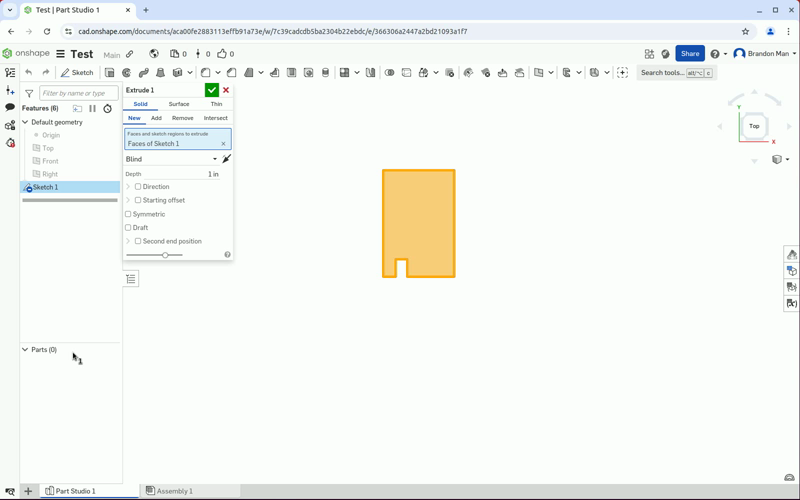
mouse_move(143, 106)
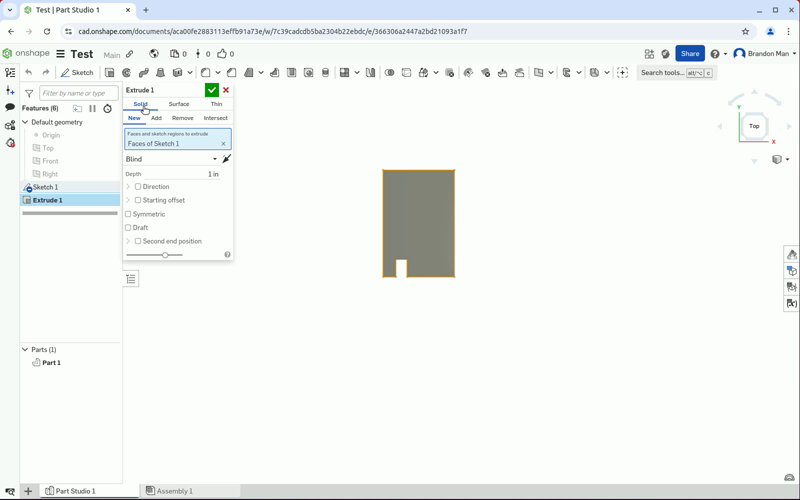
click(143, 106)
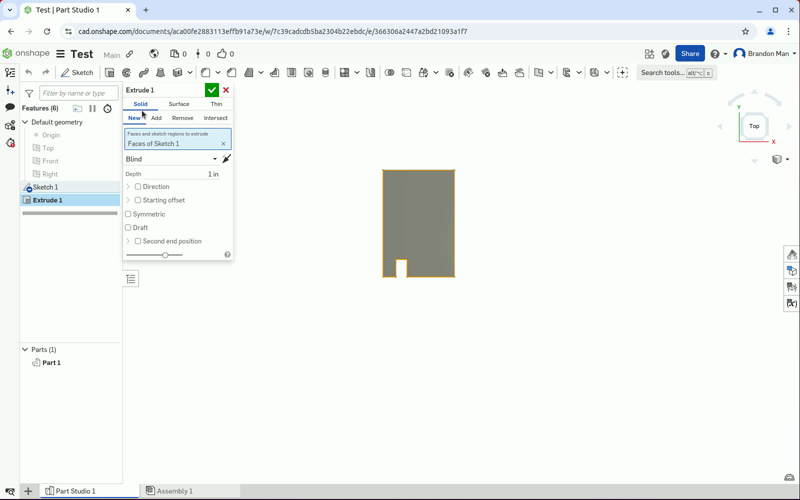
mouse_move(137, 120)
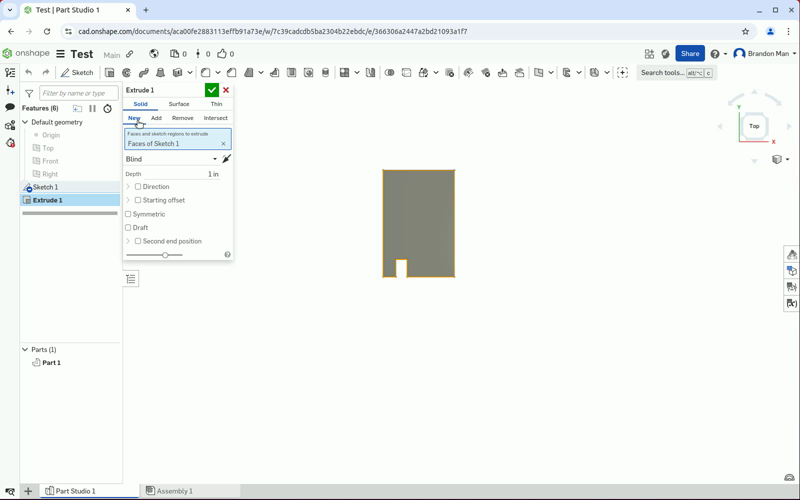
click(137, 120)
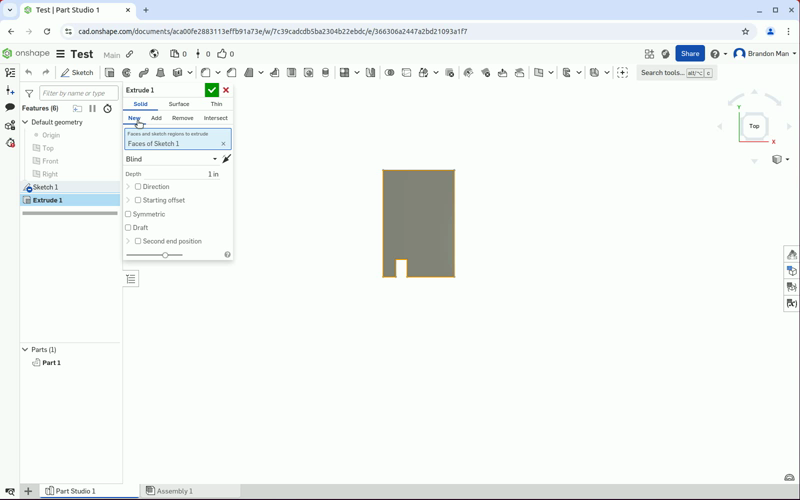
key(tab, 4)
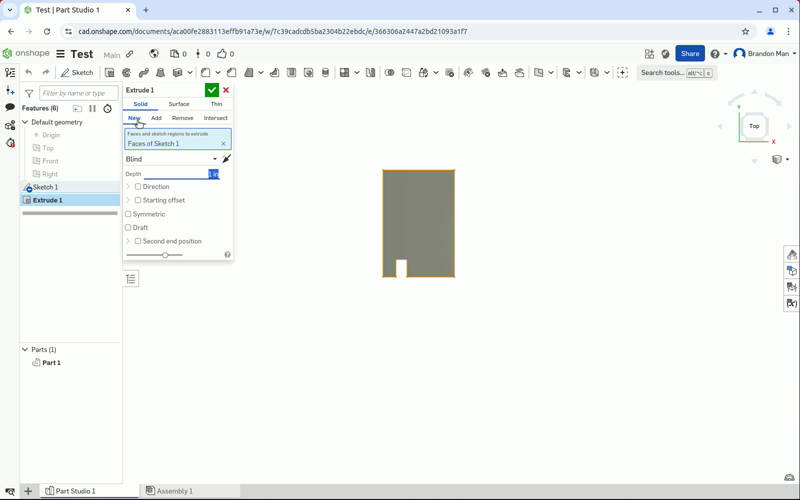
text(0.241)
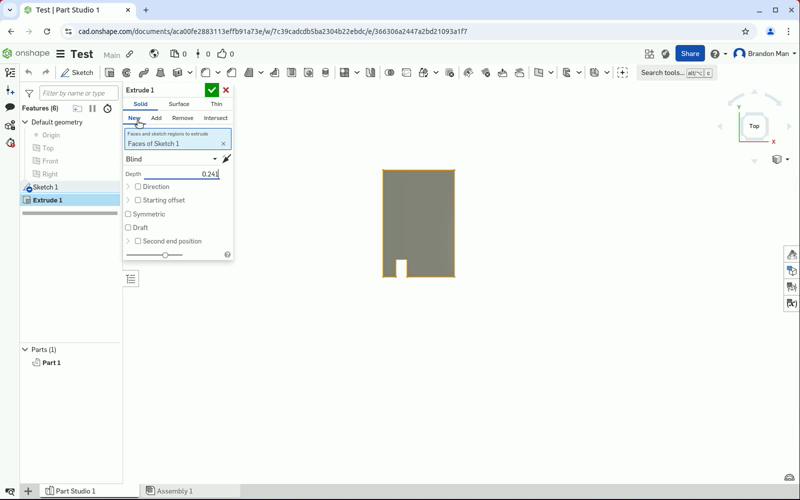
key(enter)
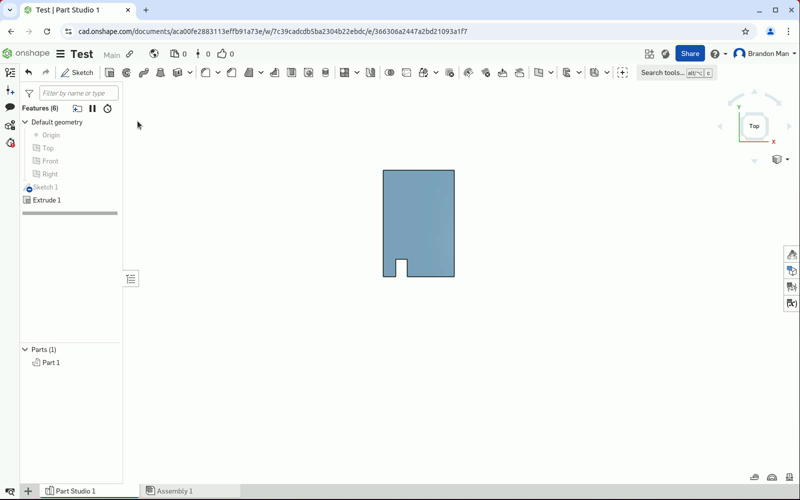
key(shift+h)
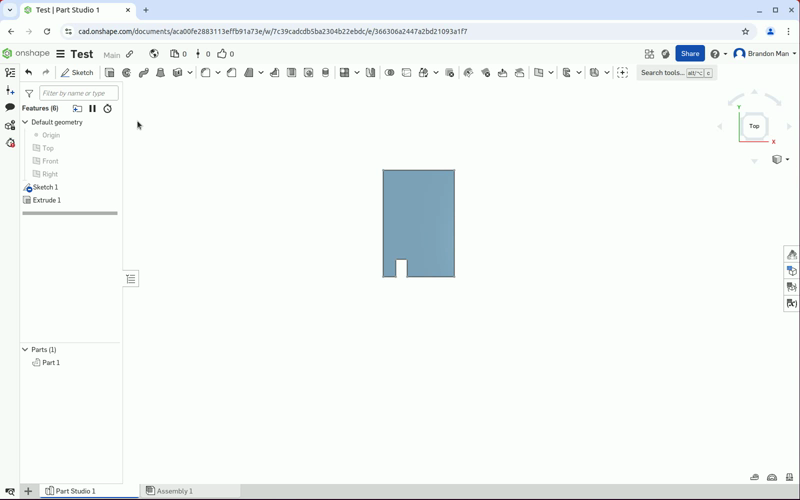
key(shift+h)
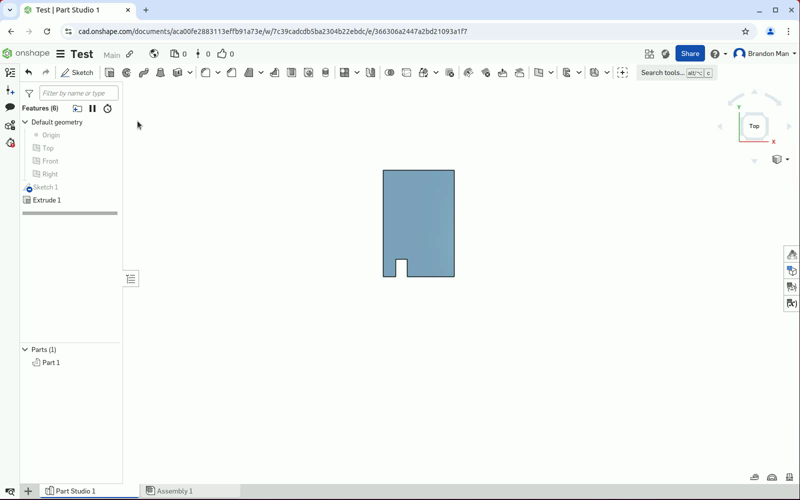
mouse_move(73, 189)
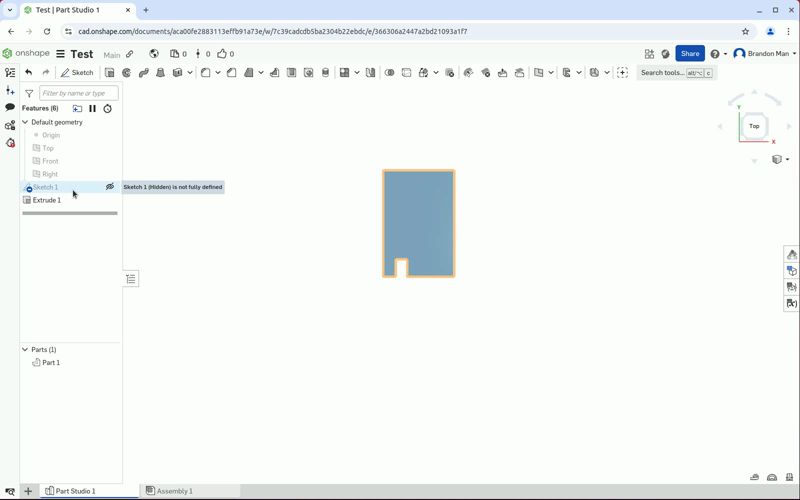
click(73, 189)
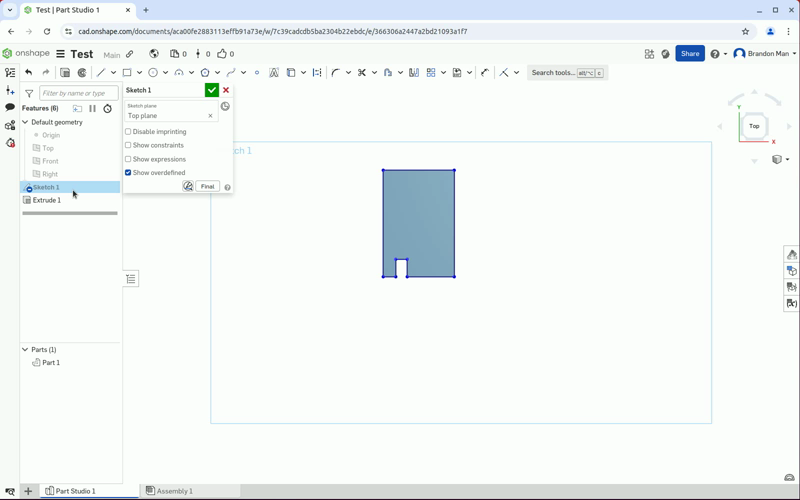
mouse_move(229, 92)
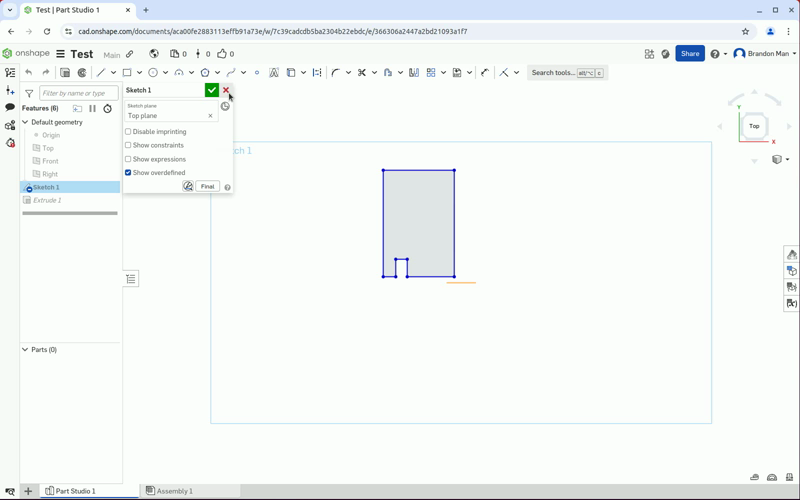
click(229, 92)
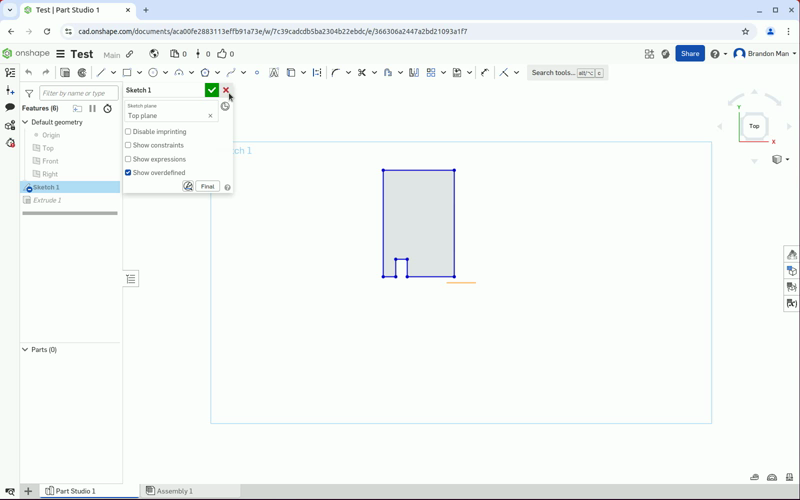
key(shift+s)
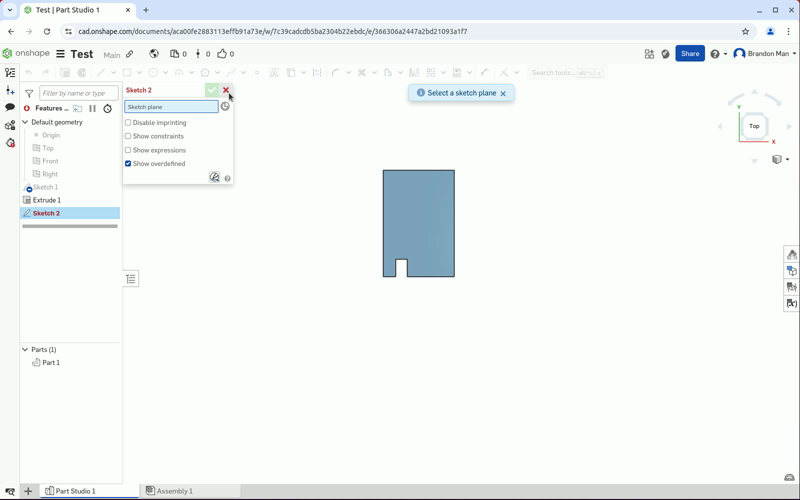
mouse_move(73, 150)
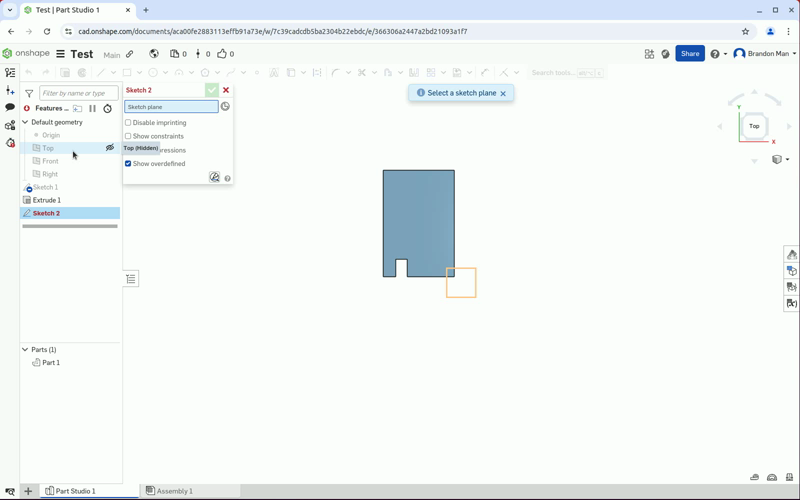
click(73, 150)
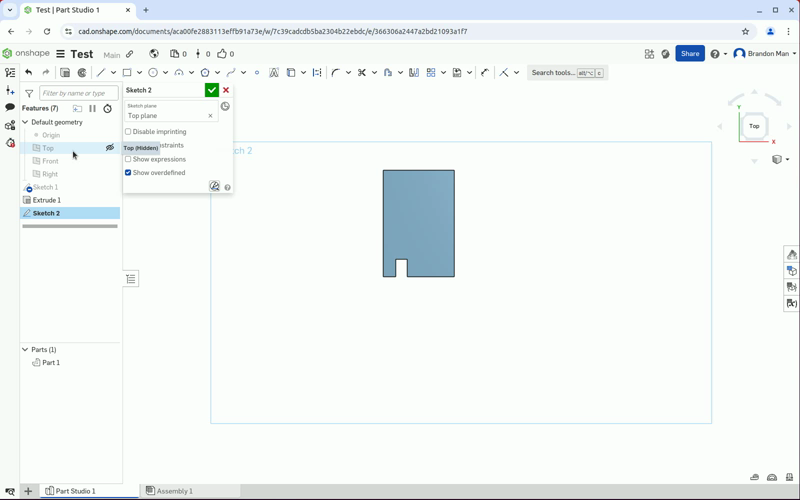
mouse_move(73, 352)
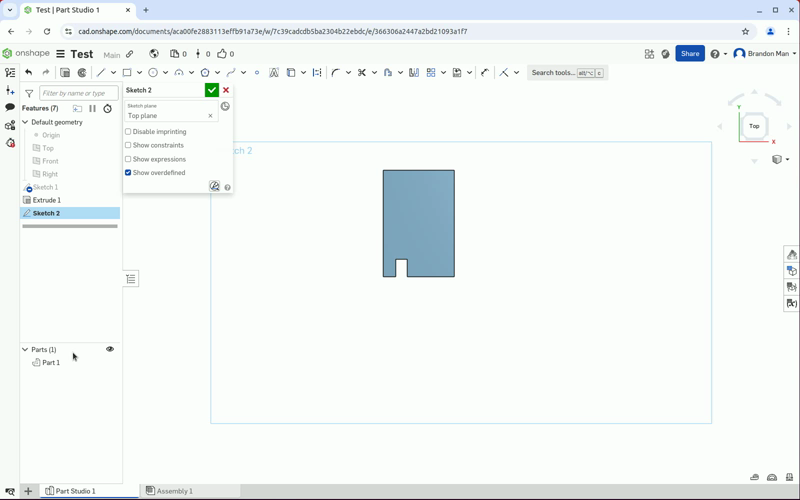
key(y)
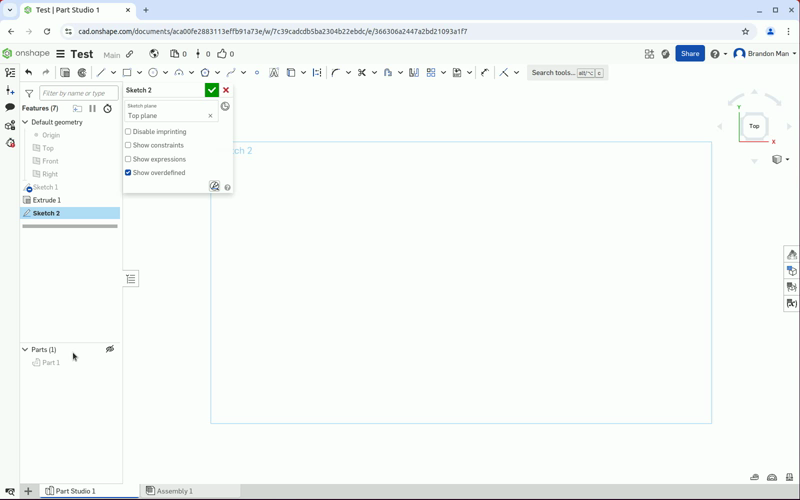
key(l)
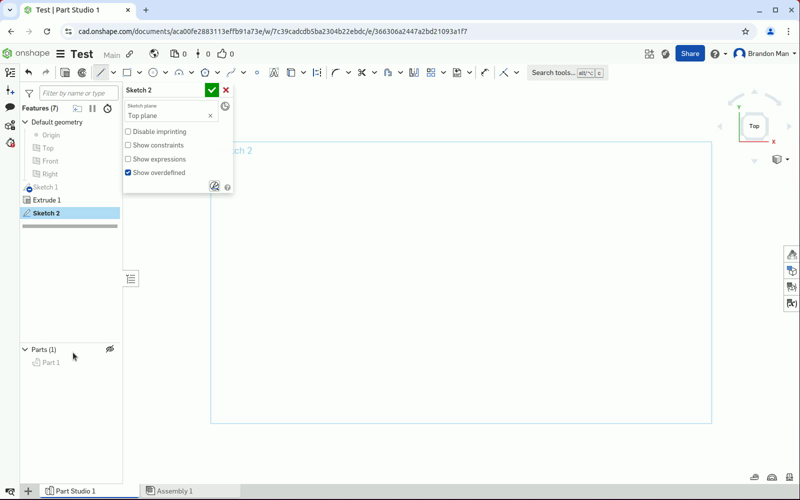
key_down(shift)
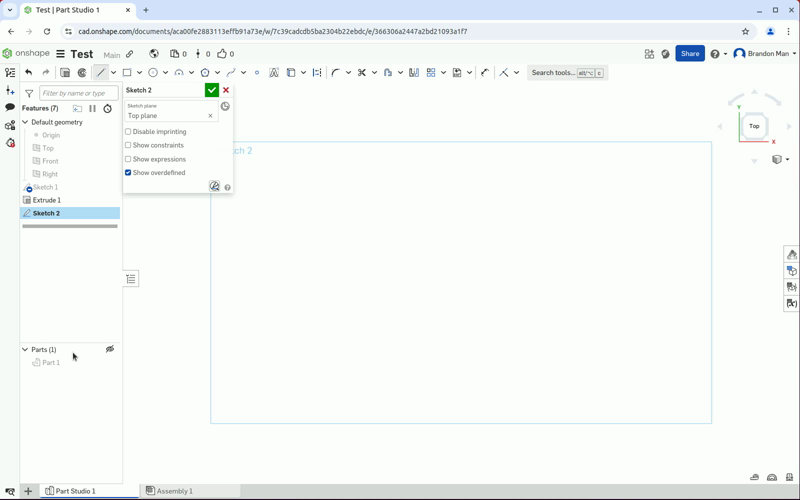
mouse_move(491, 259)
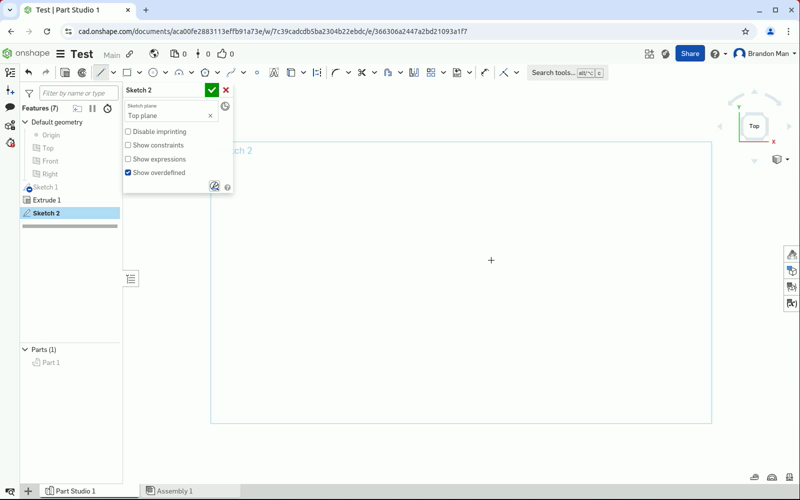
click(491, 259)
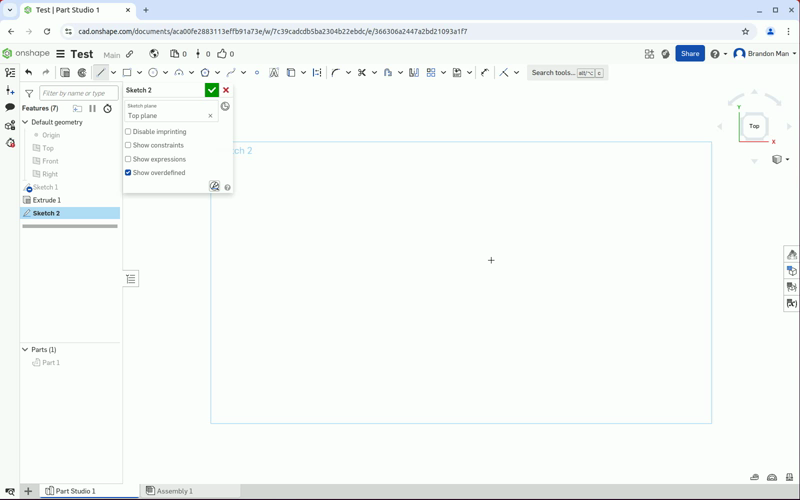
key_up(shift)
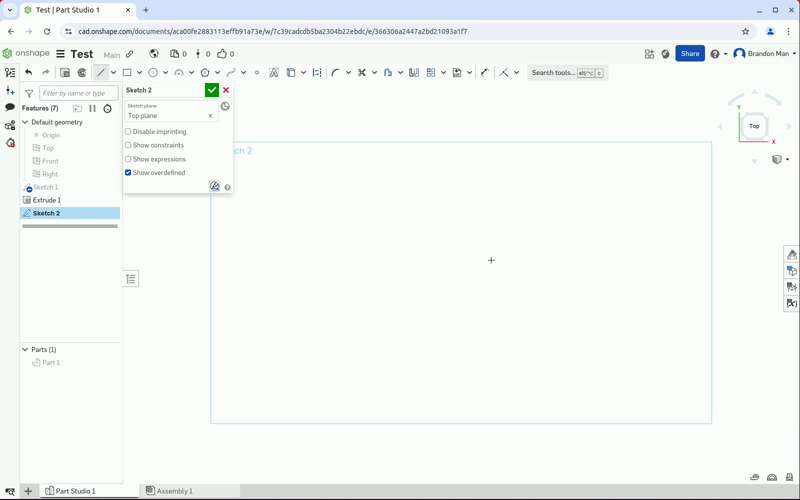
key_down(shift)
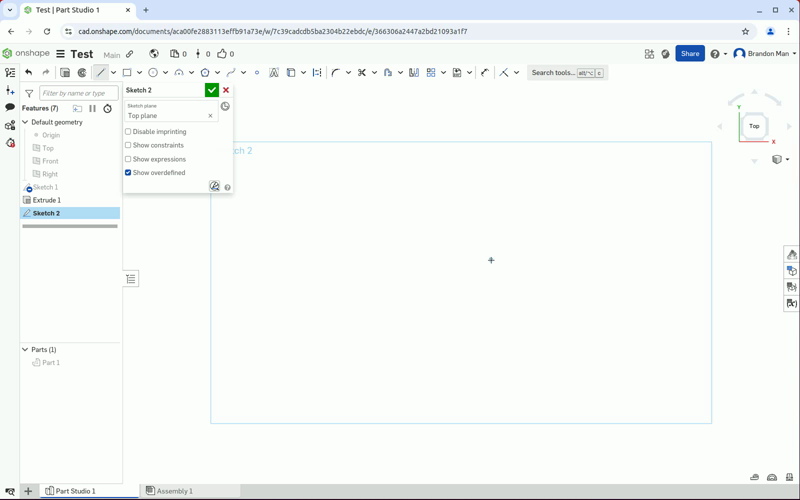
mouse_move(521, 259)
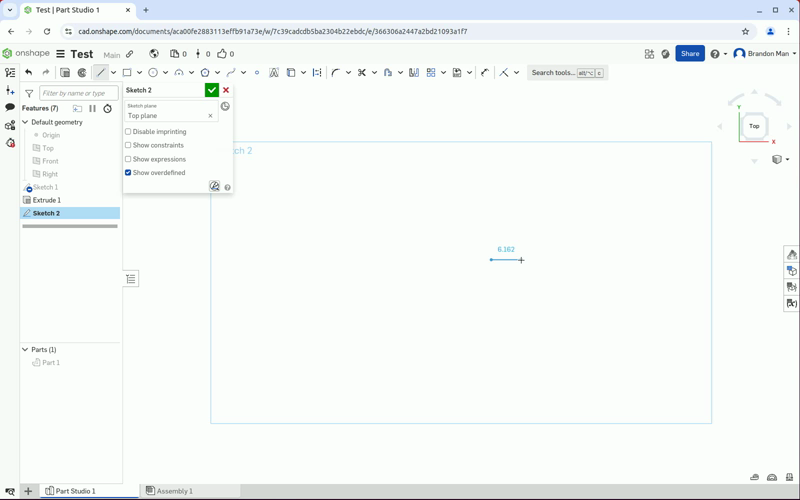
mouse_move(538, 259)
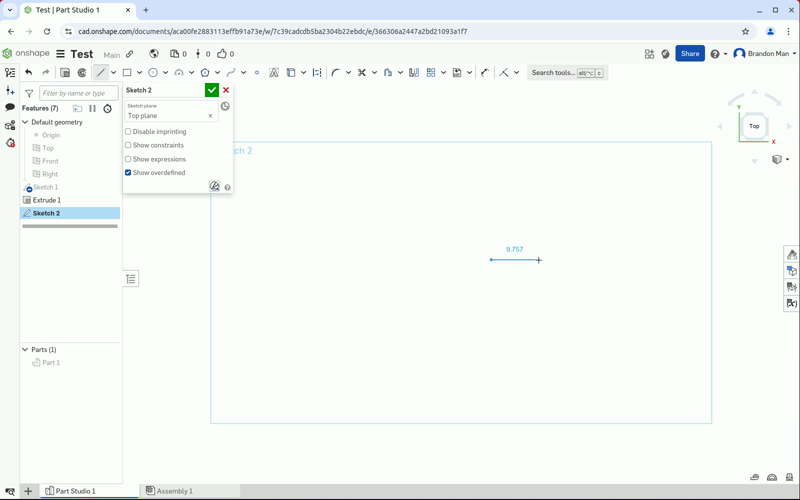
click(538, 259)
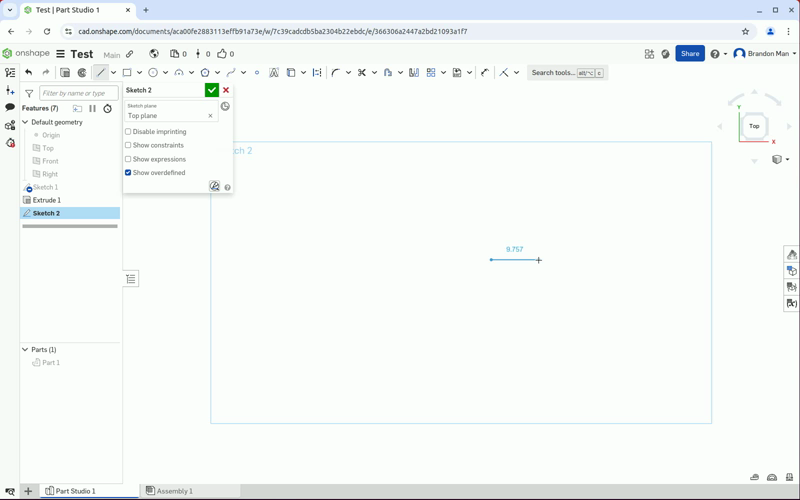
key_up(shift)
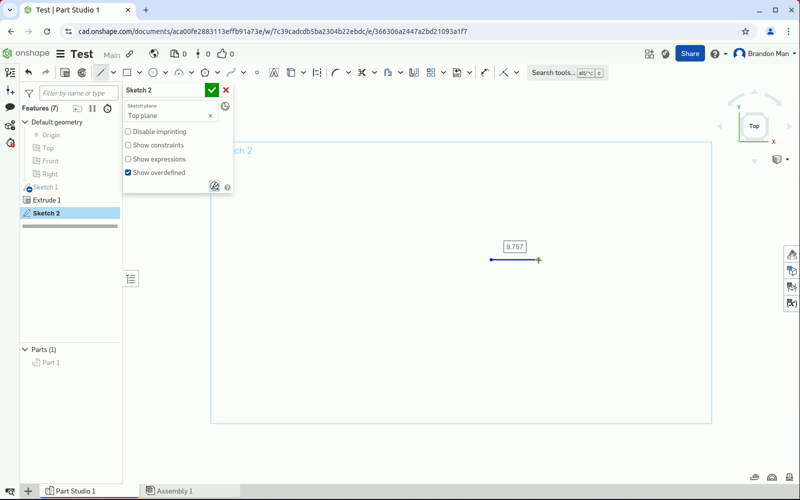
key_down(shift)
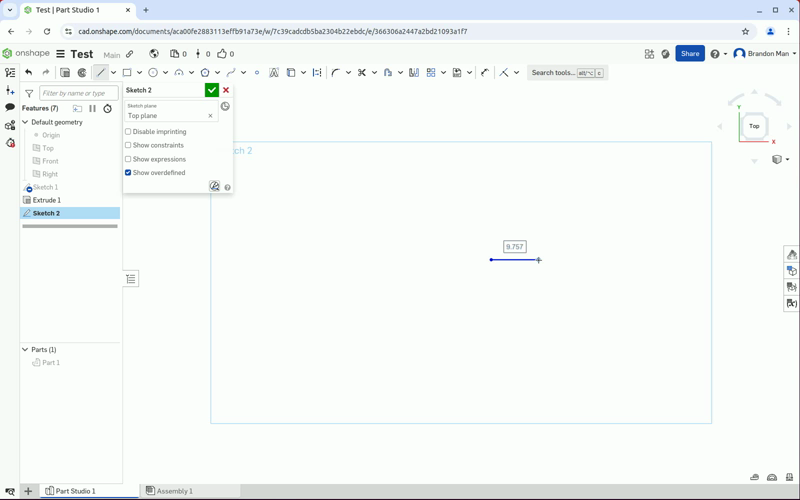
mouse_move(568, 259)
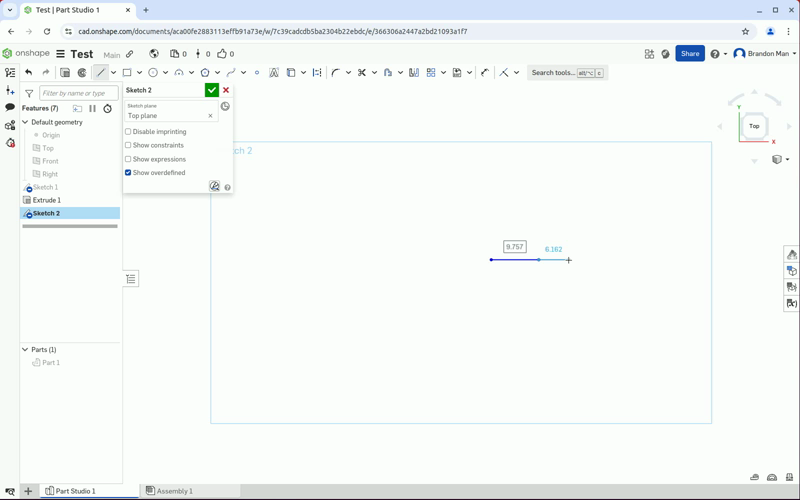
mouse_move(538, 212)
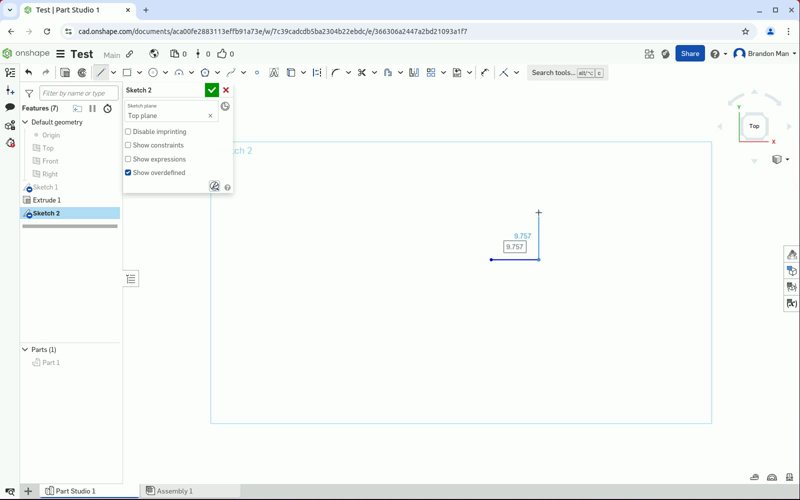
click(538, 212)
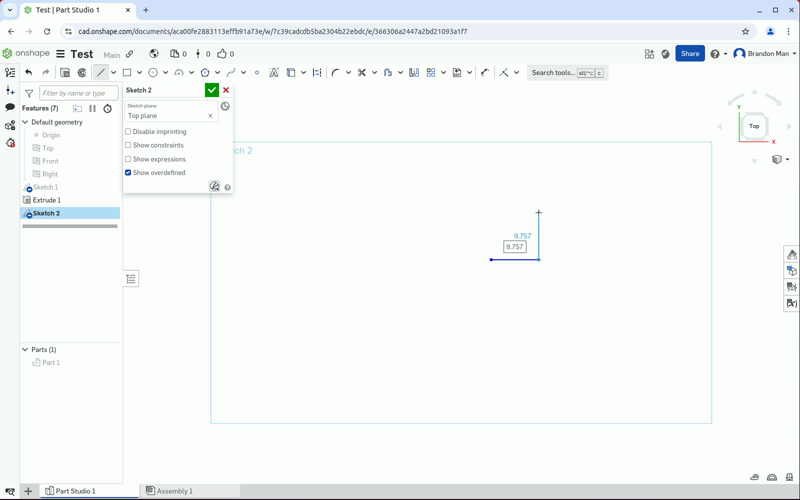
key_up(shift)
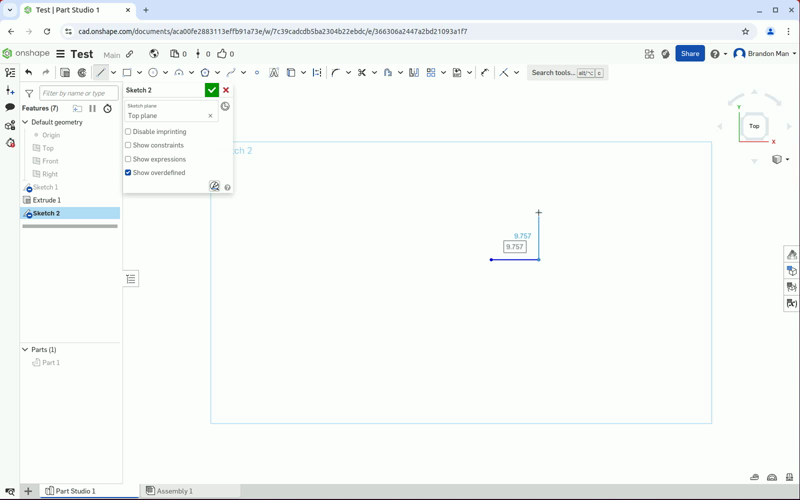
key_down(shift)
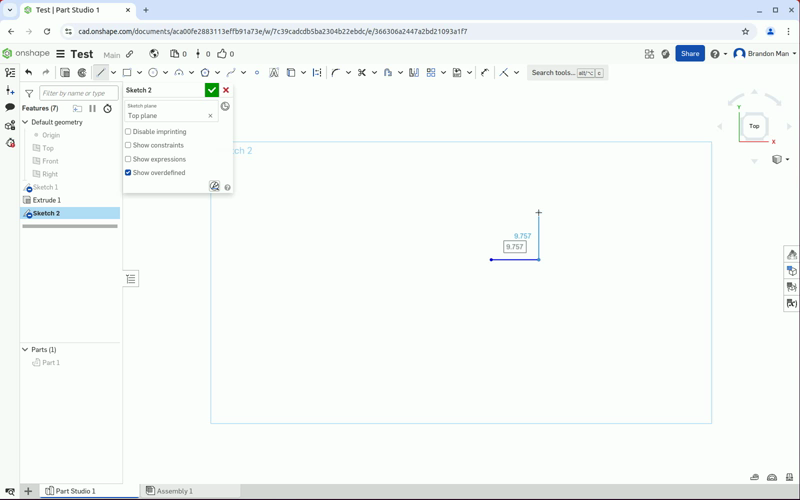
mouse_move(568, 212)
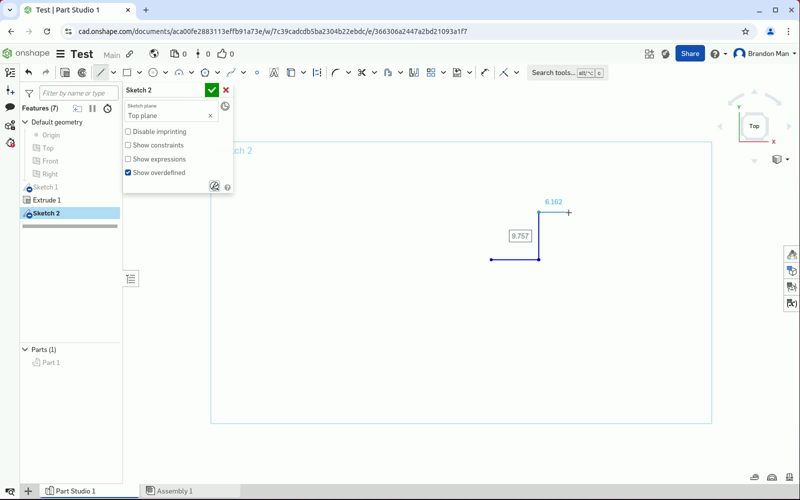
mouse_move(491, 212)
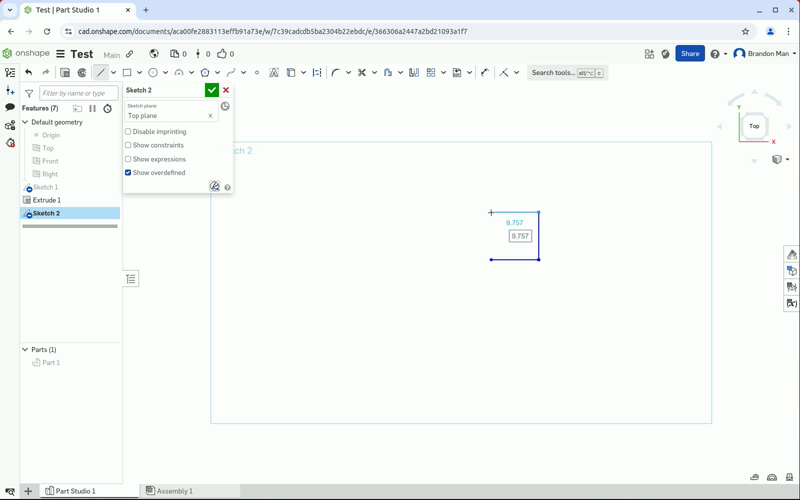
click(491, 212)
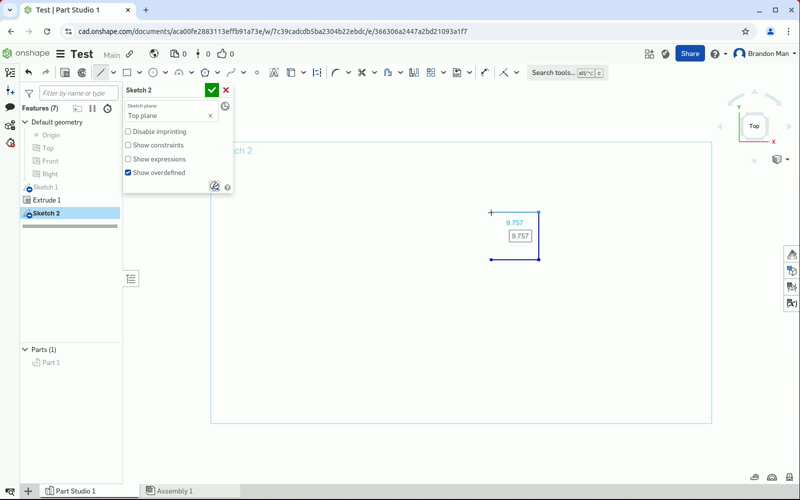
key_up(shift)
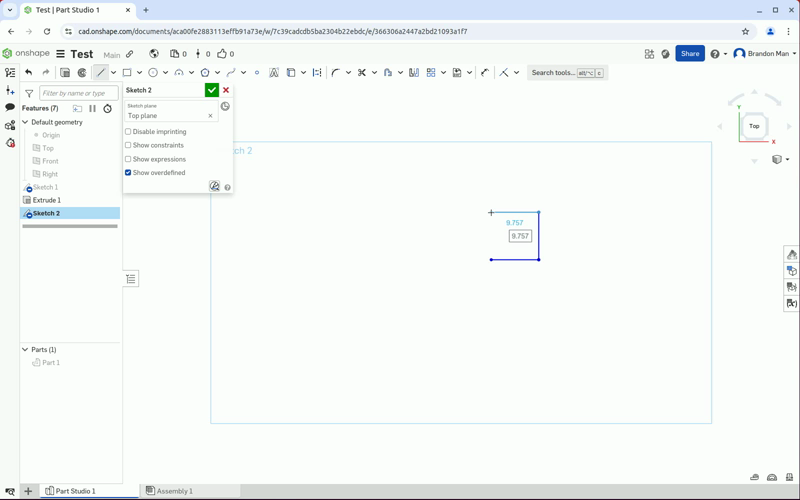
mouse_move(521, 212)
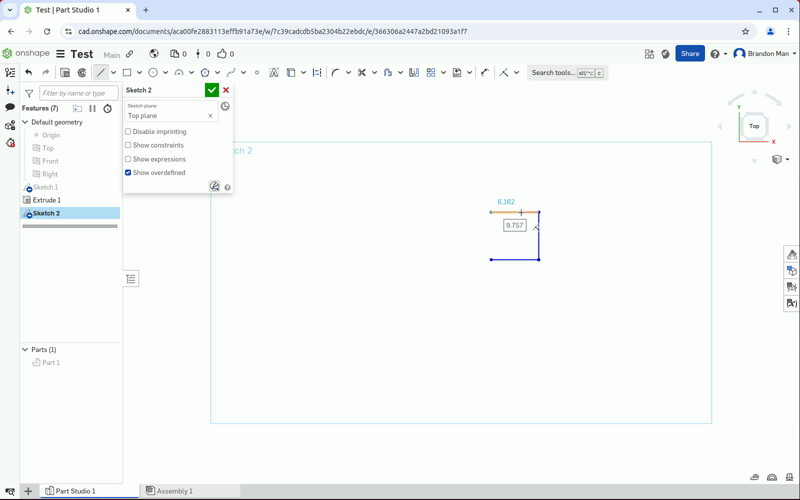
key_down(shift)
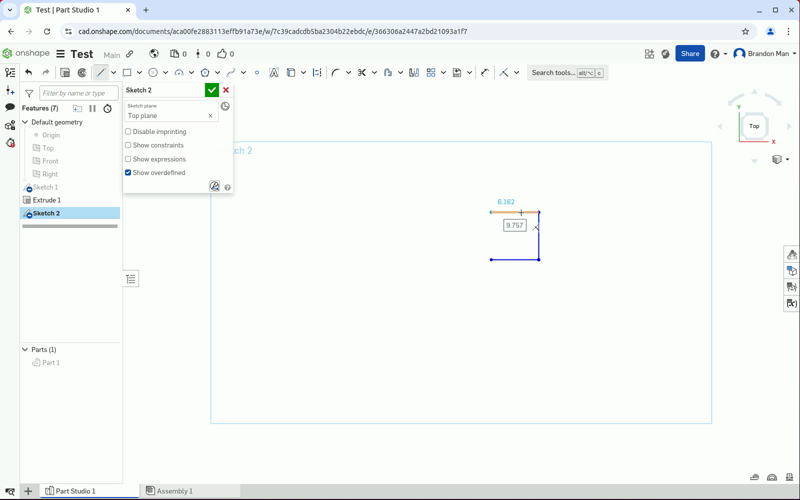
mouse_move(491, 259)
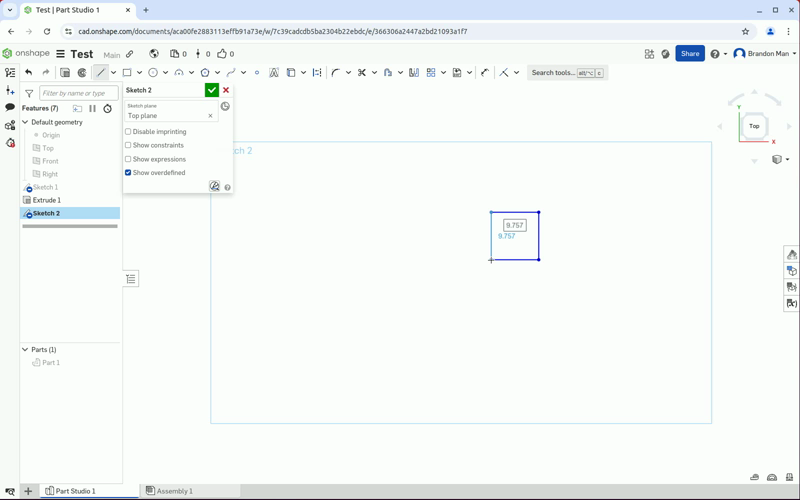
key_up(shift)
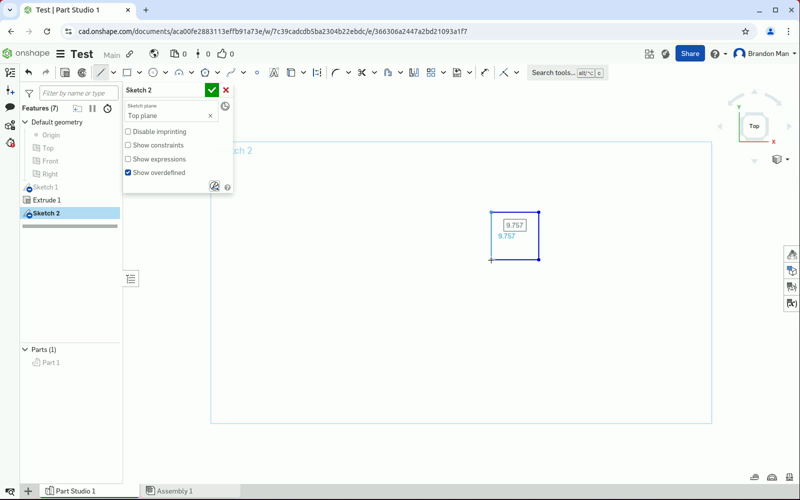
click(491, 259)
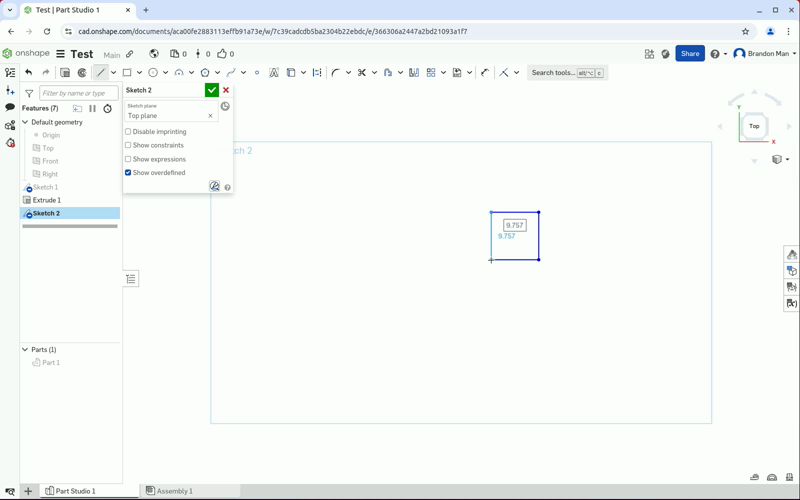
key(esc)
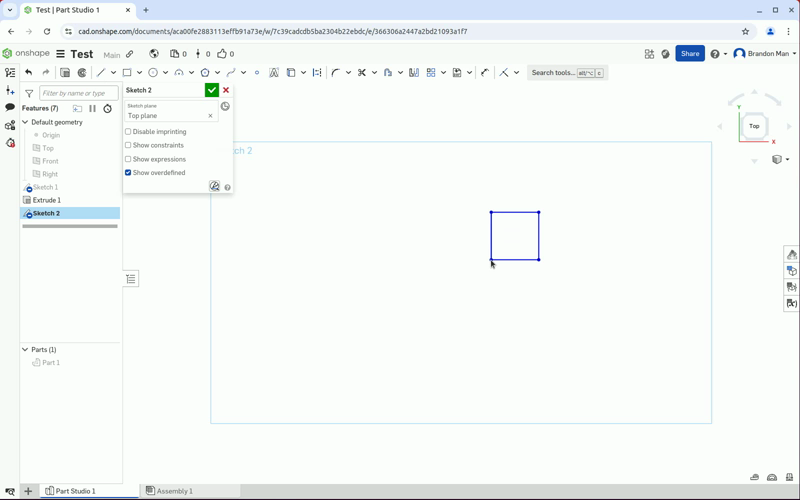
mouse_move(502, 220)
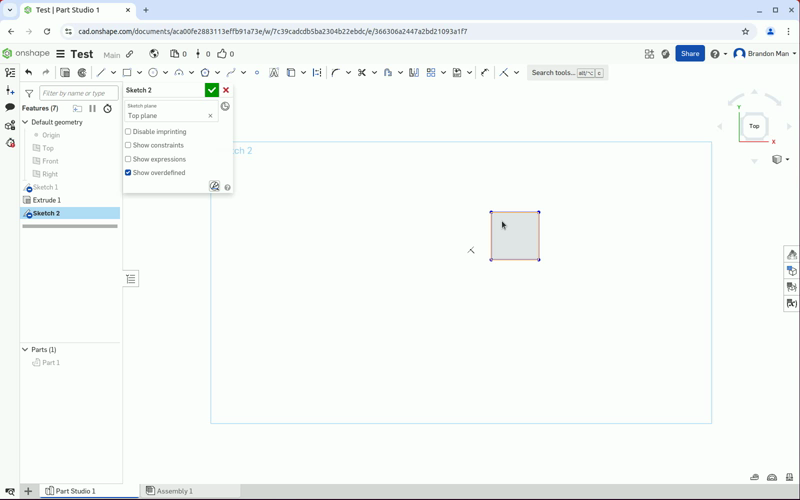
click(502, 220)
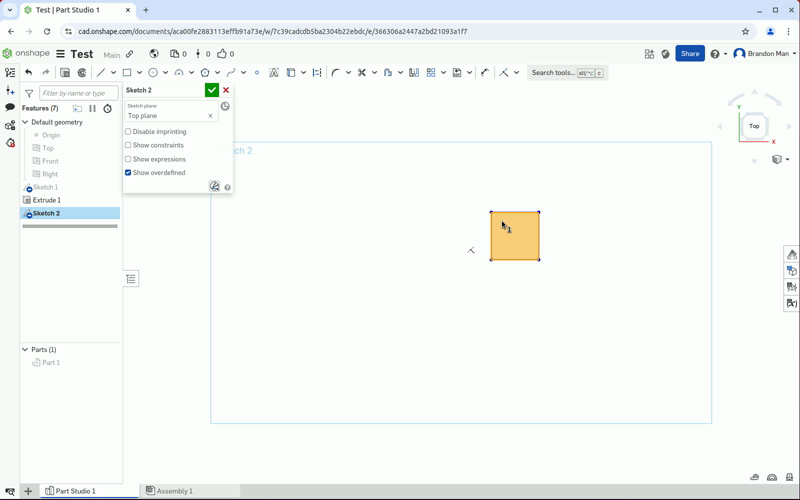
mouse_move(73, 352)
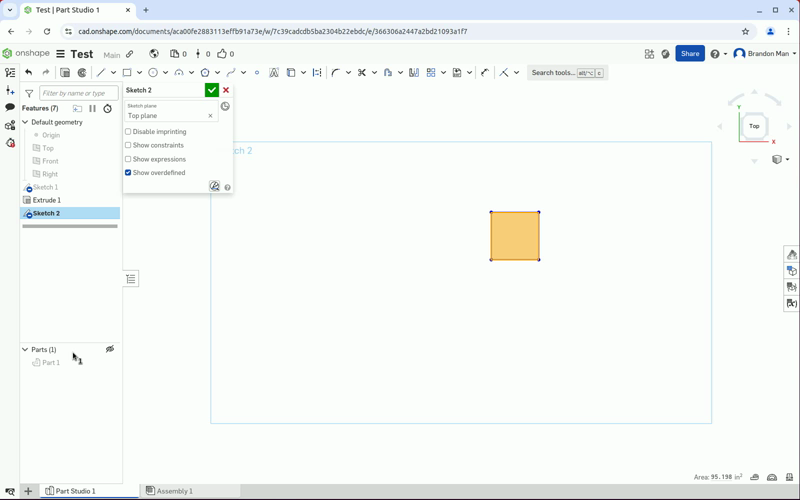
key(shift+y)
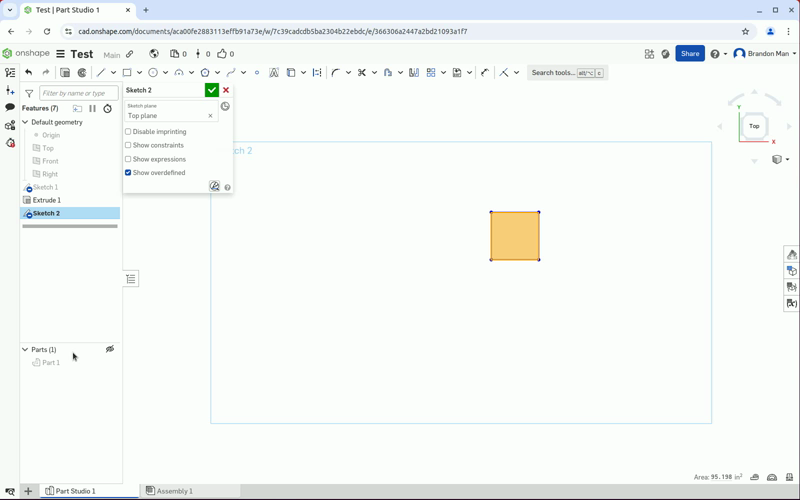
key(shift+e)
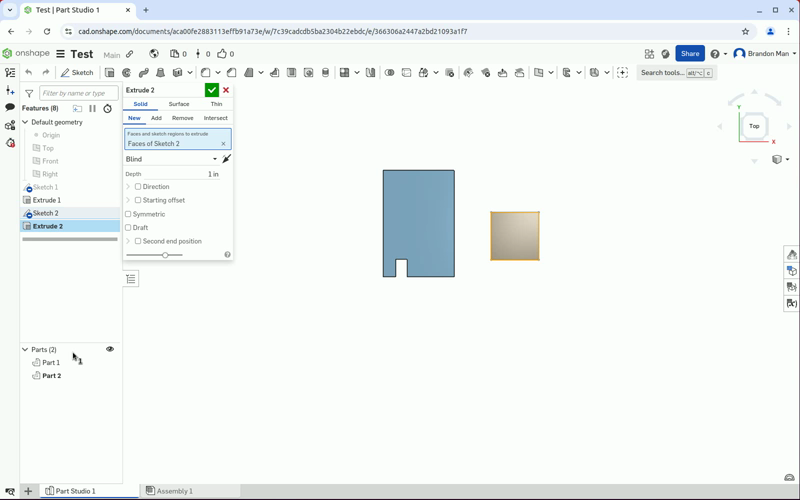
mouse_move(143, 106)
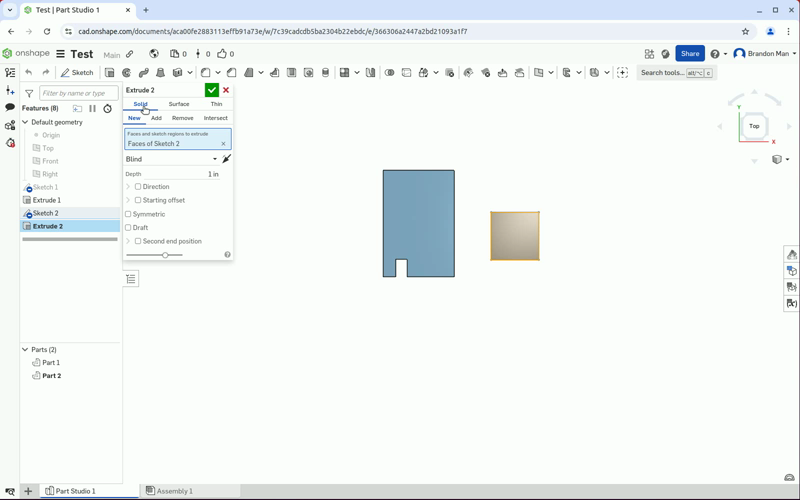
click(143, 106)
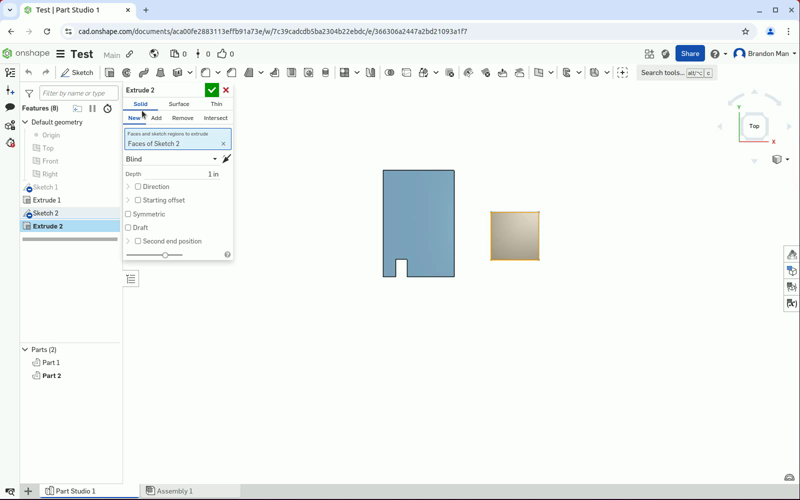
mouse_move(137, 120)
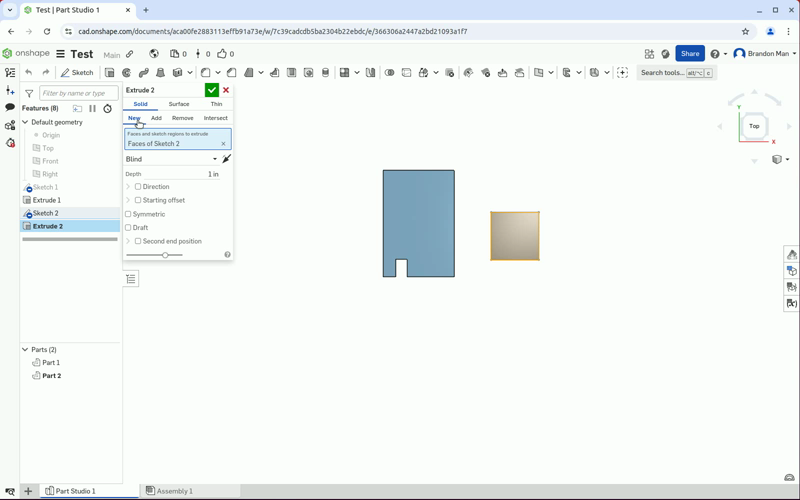
click(137, 120)
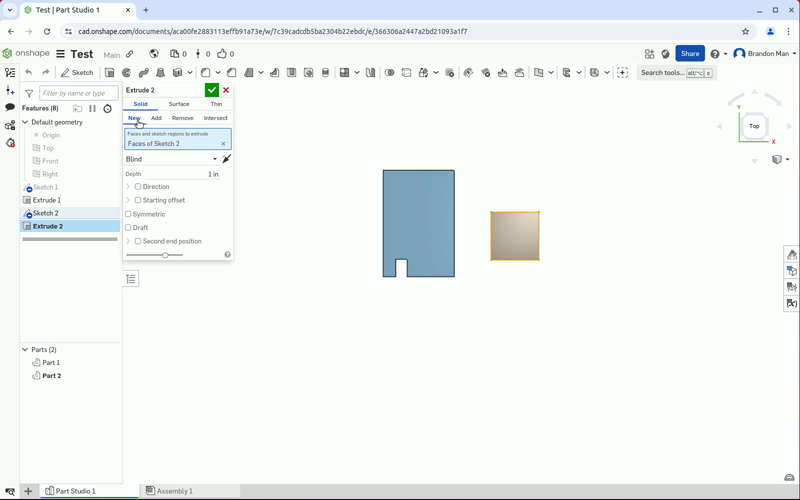
key(tab, 4)
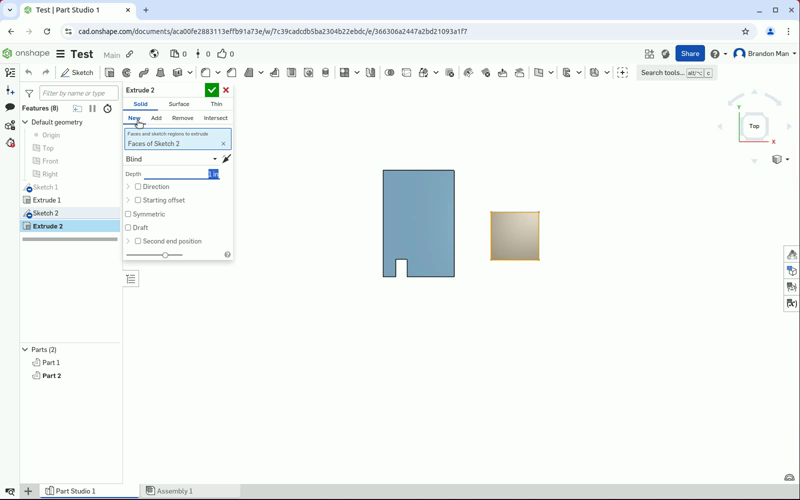
text(0.241)
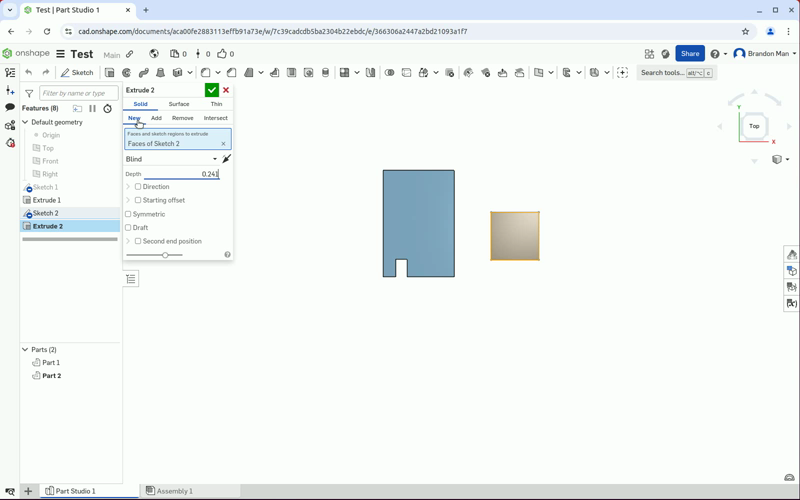
key(enter)
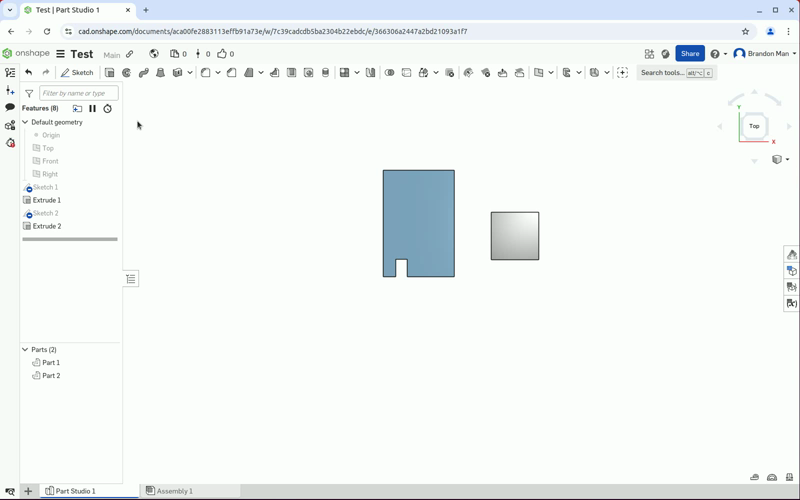
key(shift+h)
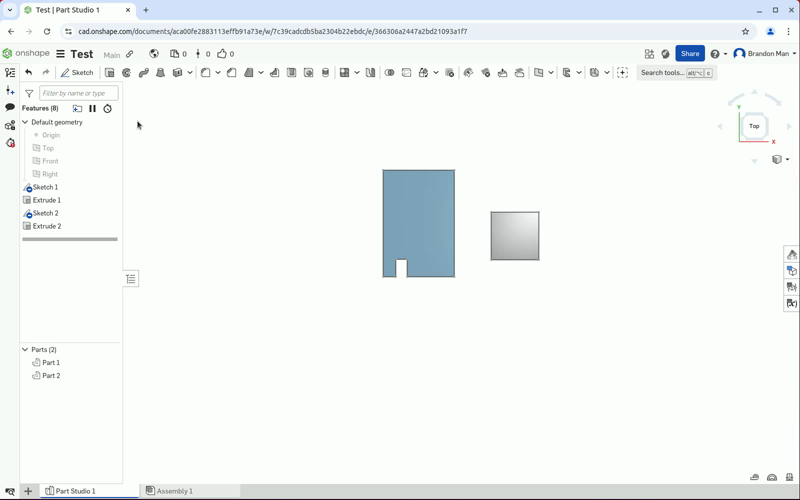
key(shift+h)
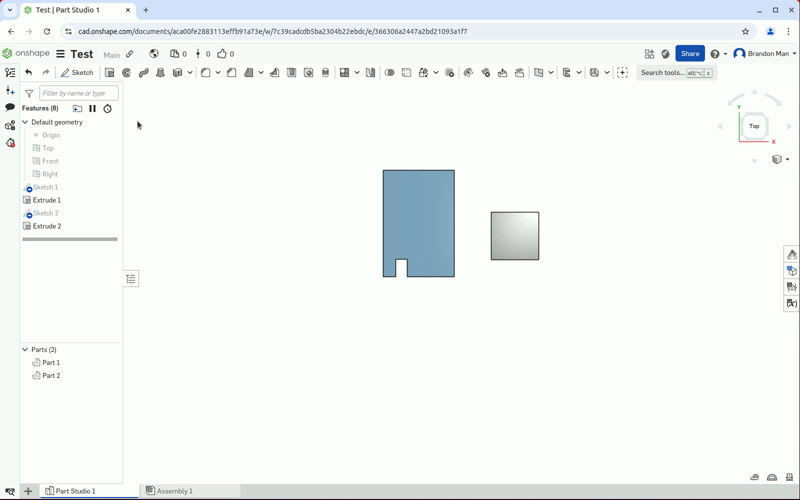
mouse_move(73, 189)
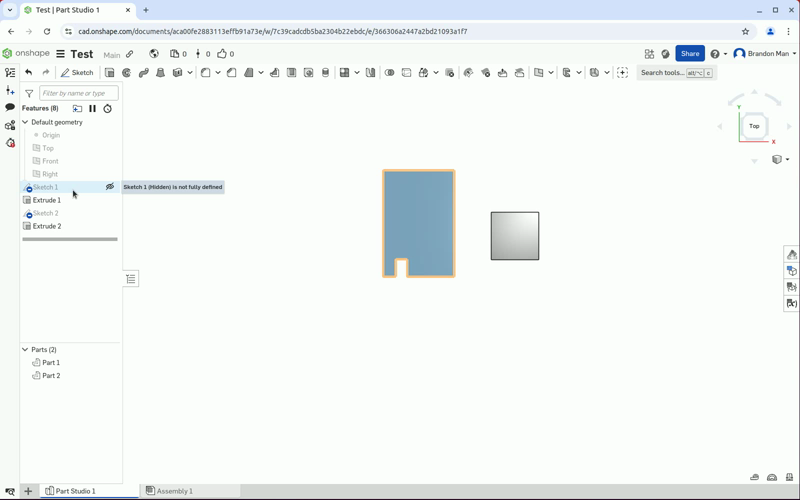
click(73, 189)
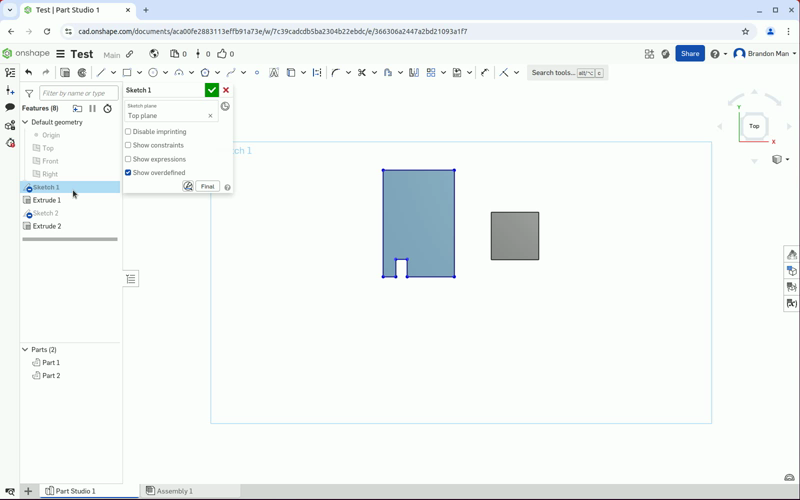
mouse_move(229, 92)
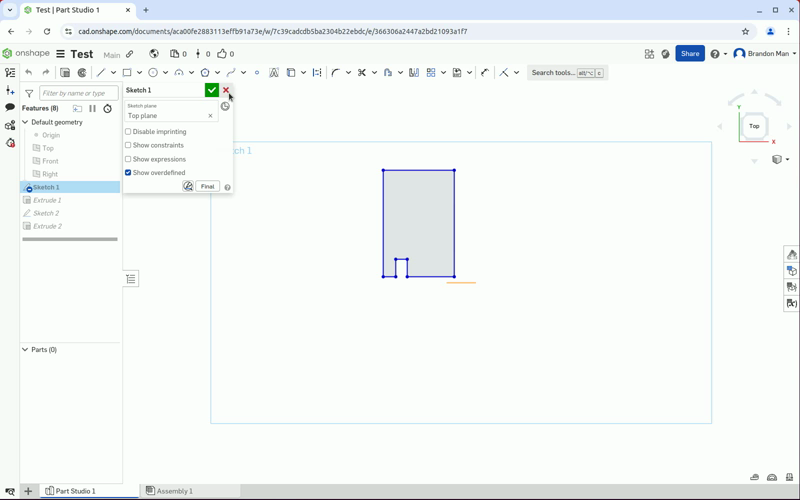
click(229, 92)
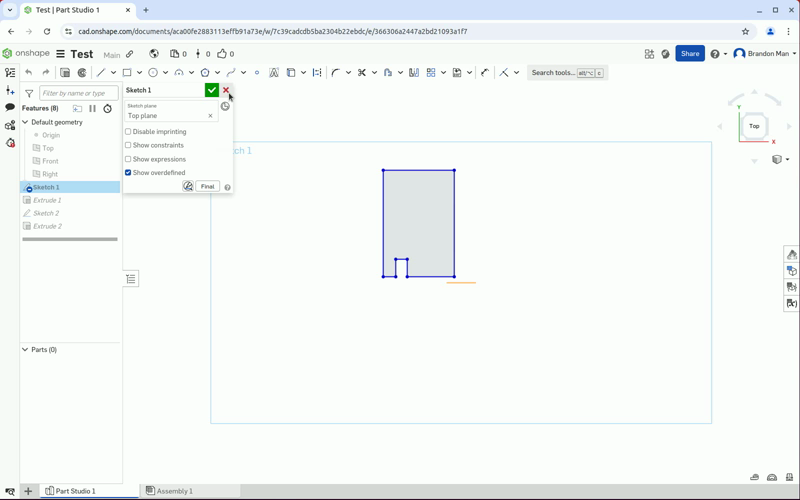
key(shift+s)
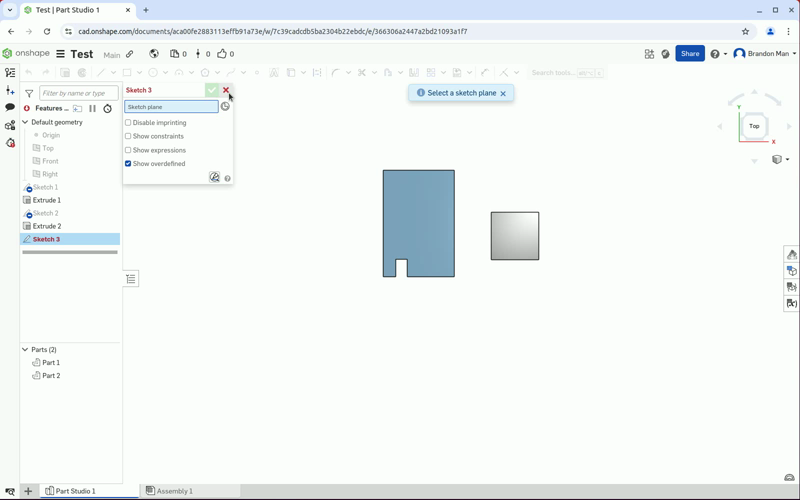
mouse_move(73, 150)
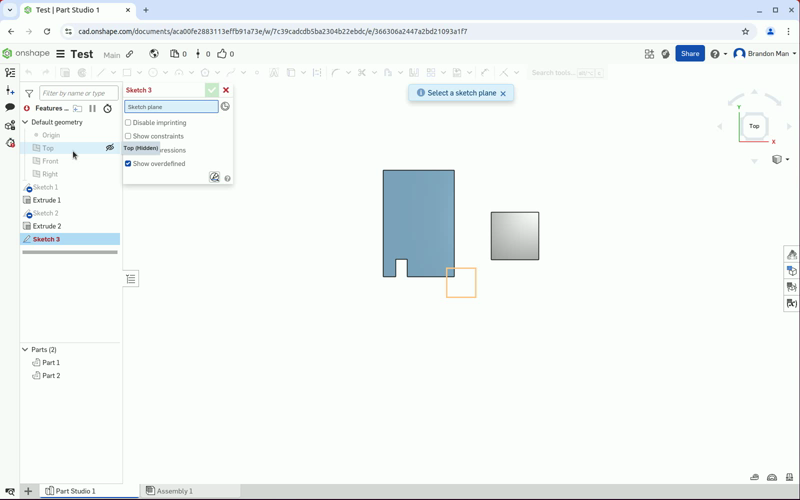
click(73, 150)
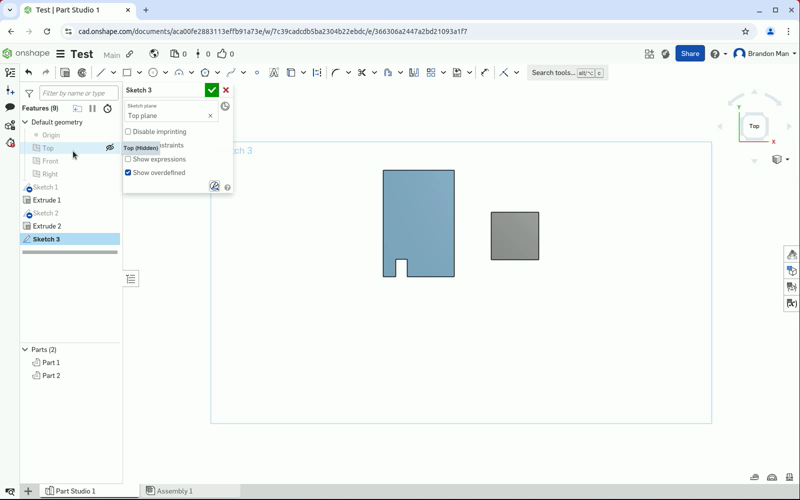
mouse_move(73, 352)
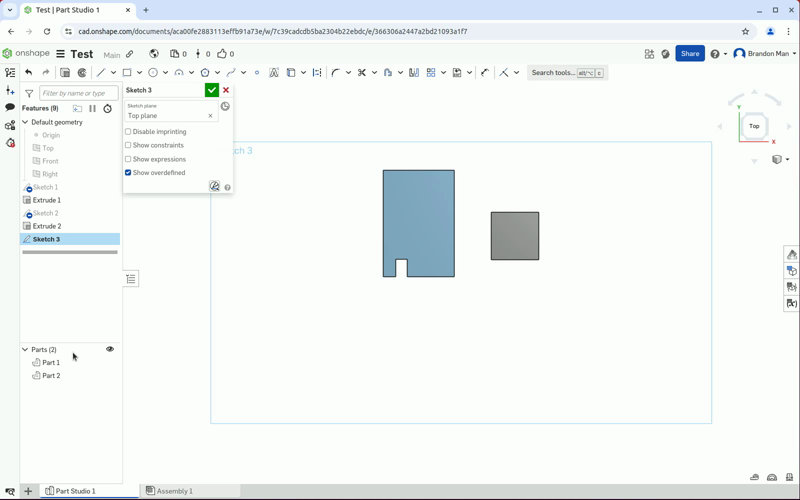
key(y)
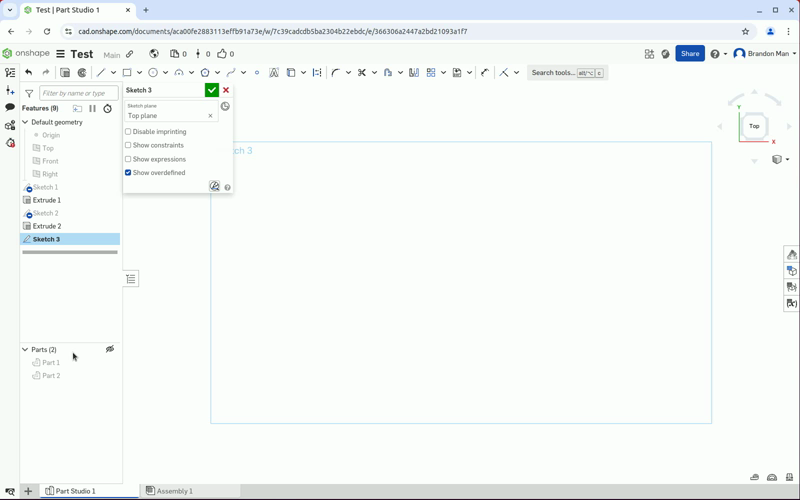
key(l)
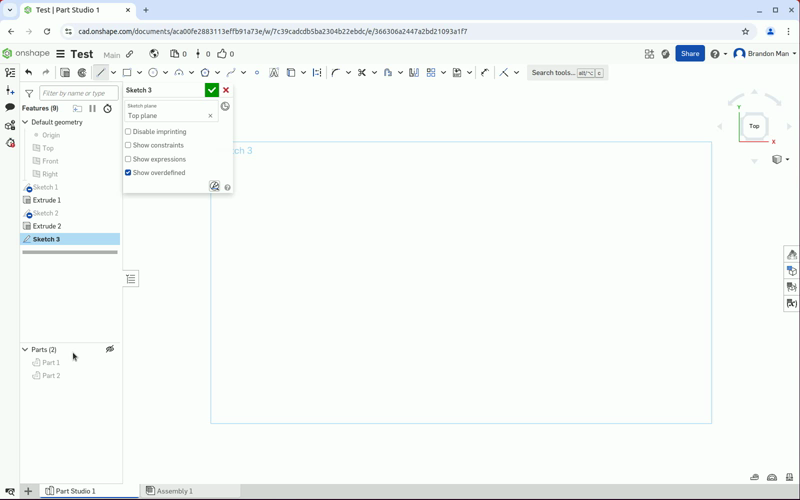
key_down(shift)
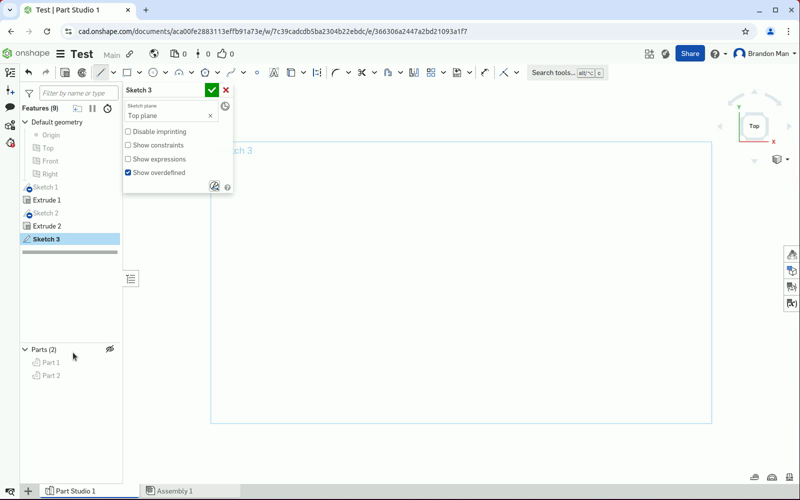
mouse_move(499, 309)
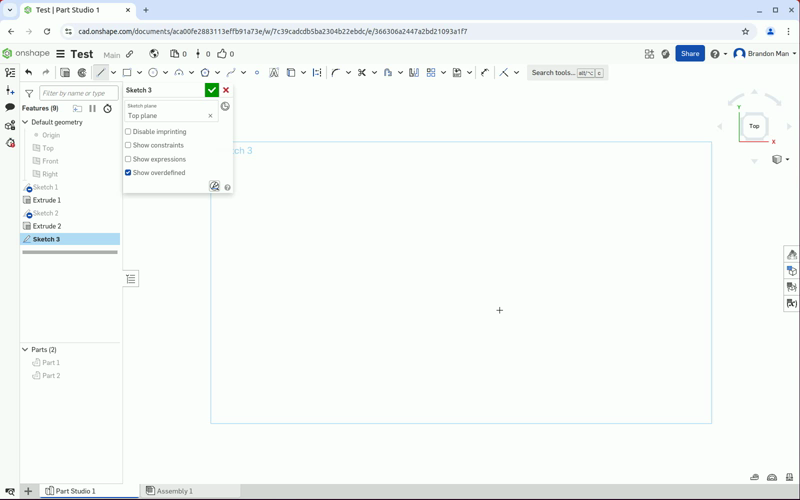
click(499, 309)
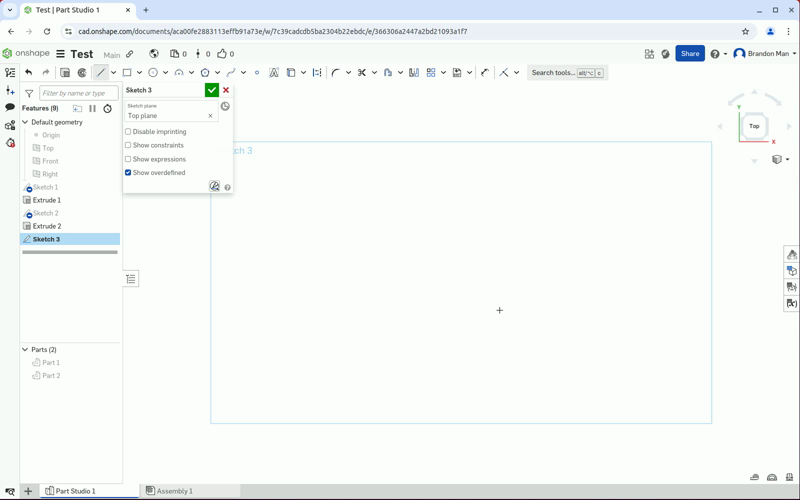
key_up(shift)
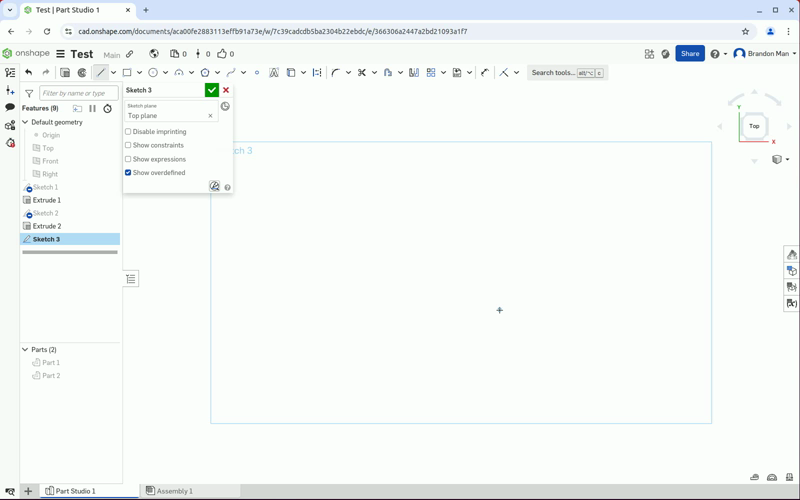
key_down(shift)
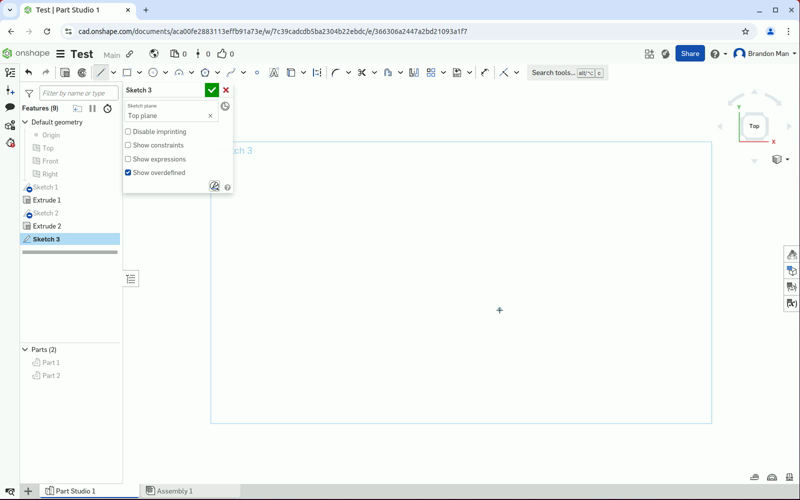
mouse_move(529, 309)
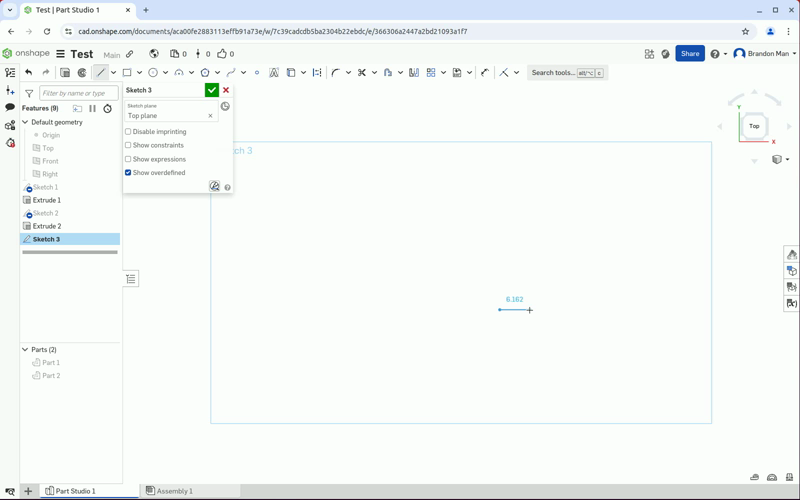
mouse_move(535, 309)
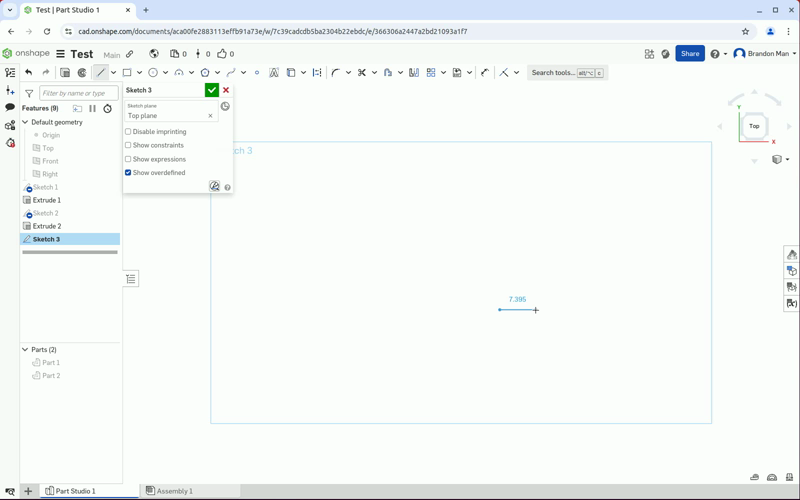
click(535, 309)
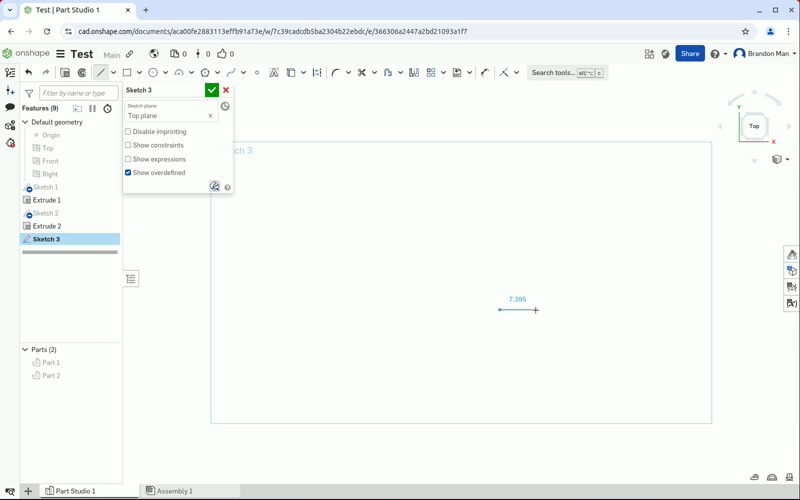
key_up(shift)
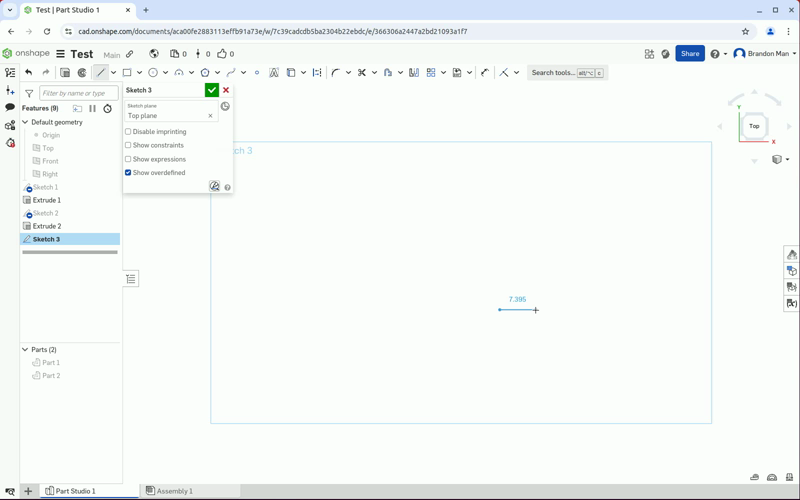
key_down(shift)
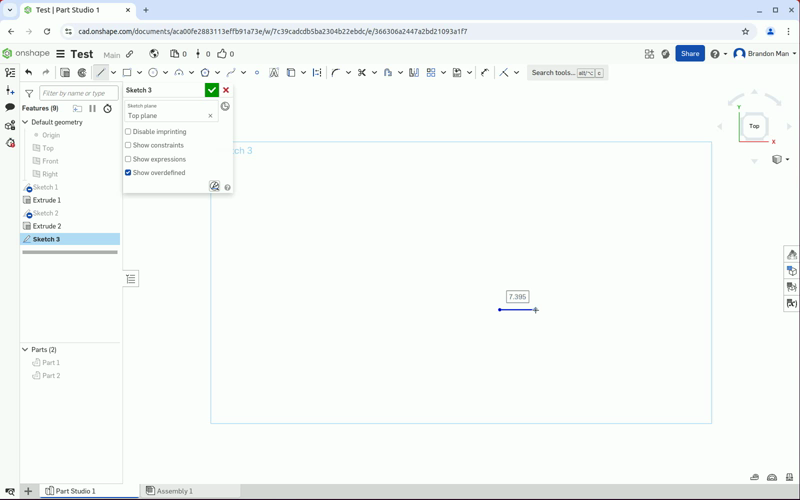
mouse_move(565, 309)
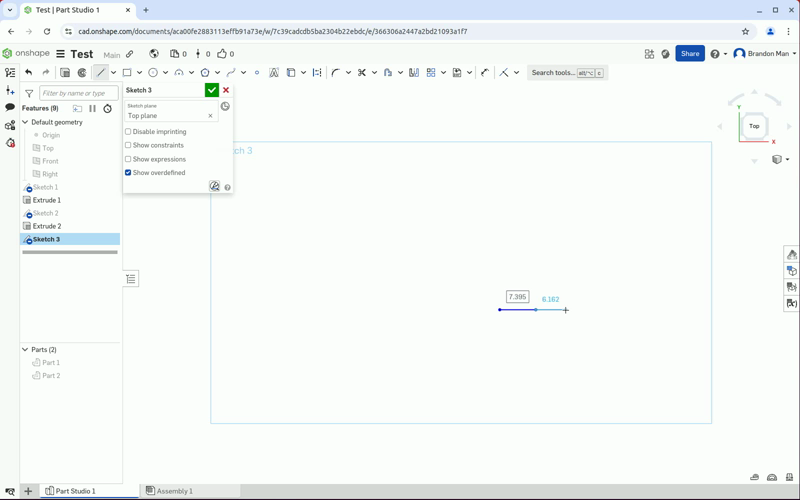
mouse_move(535, 273)
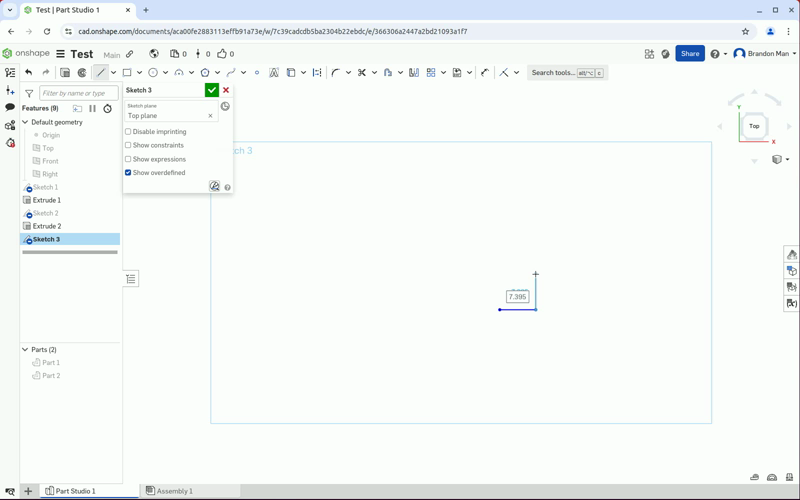
click(535, 273)
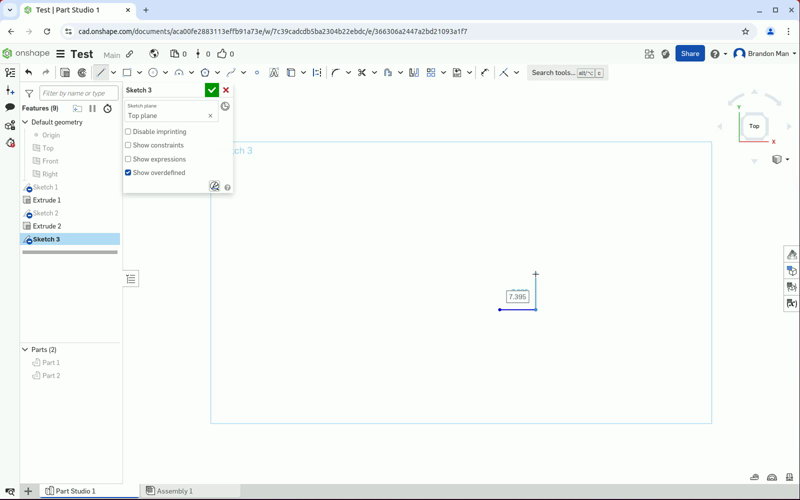
key_up(shift)
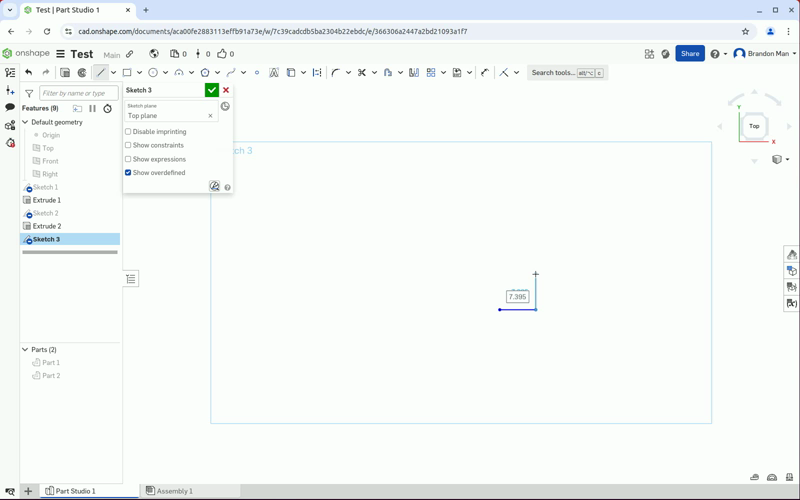
key_down(shift)
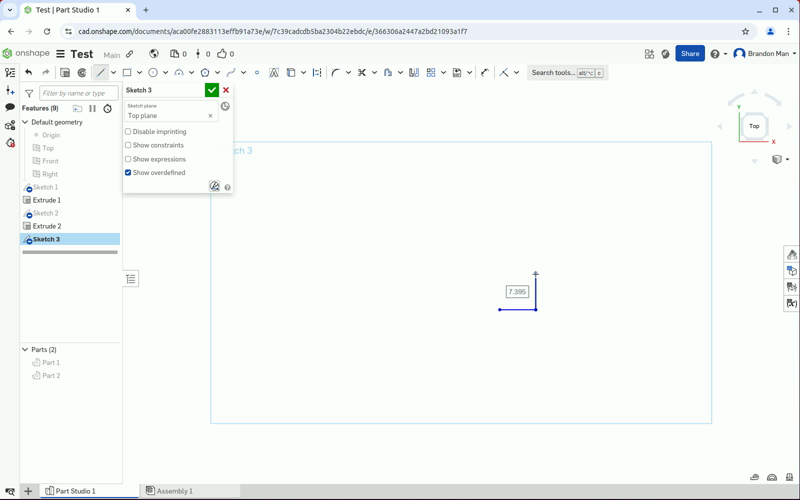
mouse_move(565, 273)
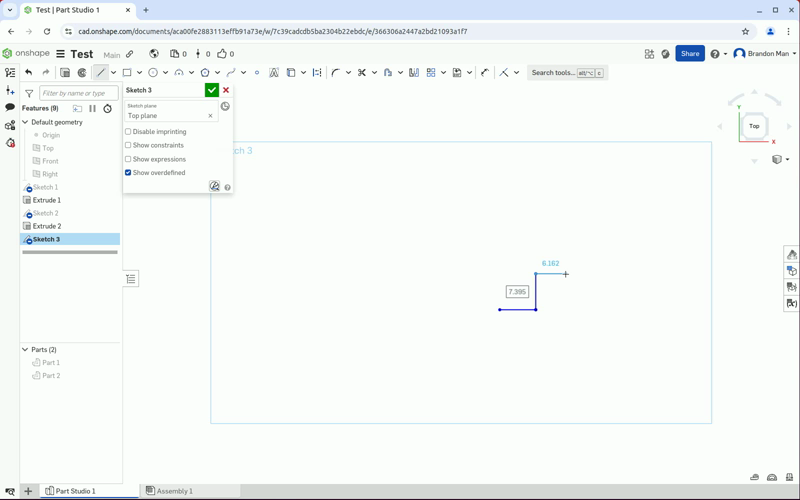
mouse_move(499, 273)
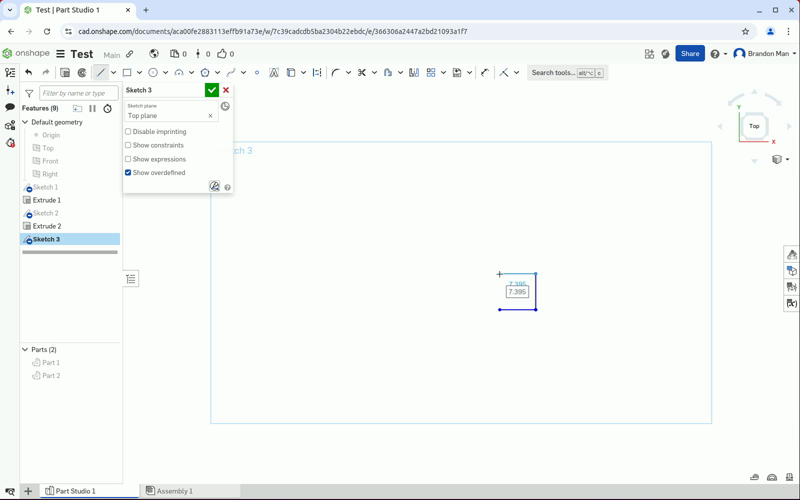
click(499, 273)
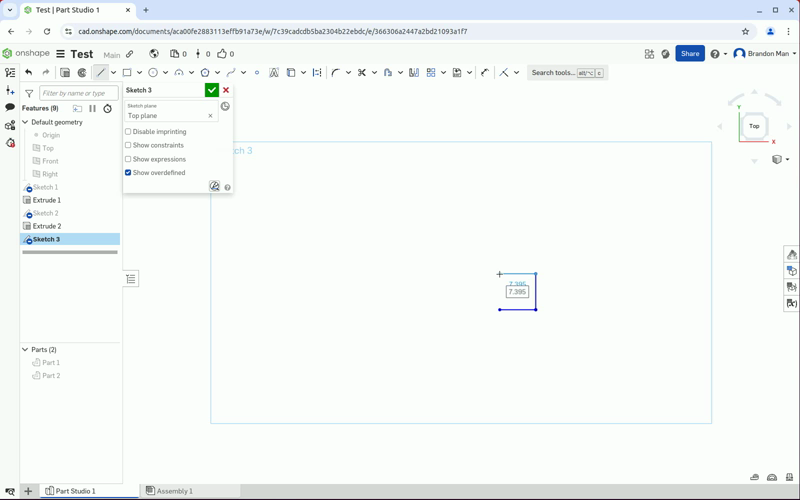
key_up(shift)
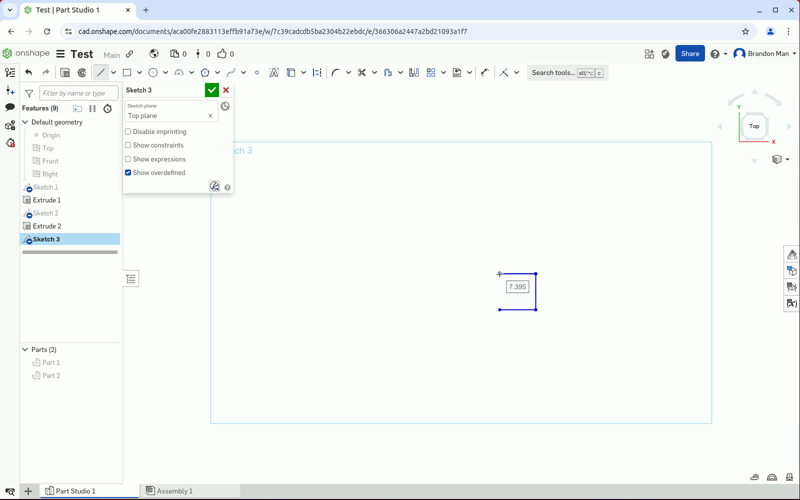
mouse_move(529, 273)
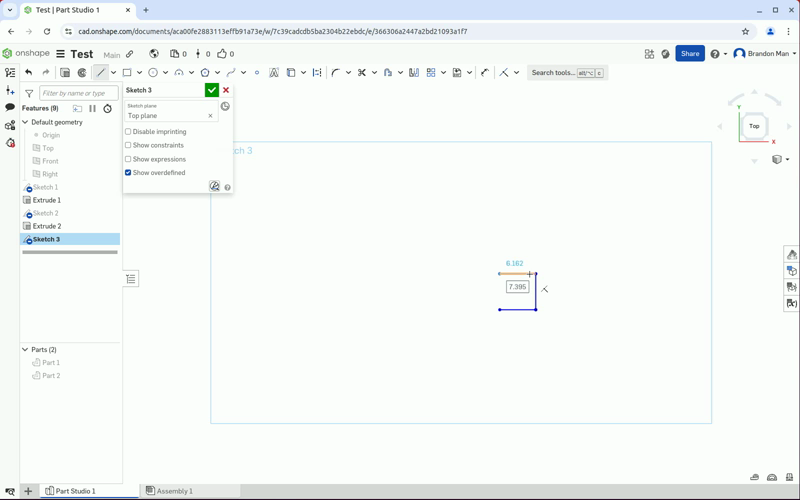
key_down(shift)
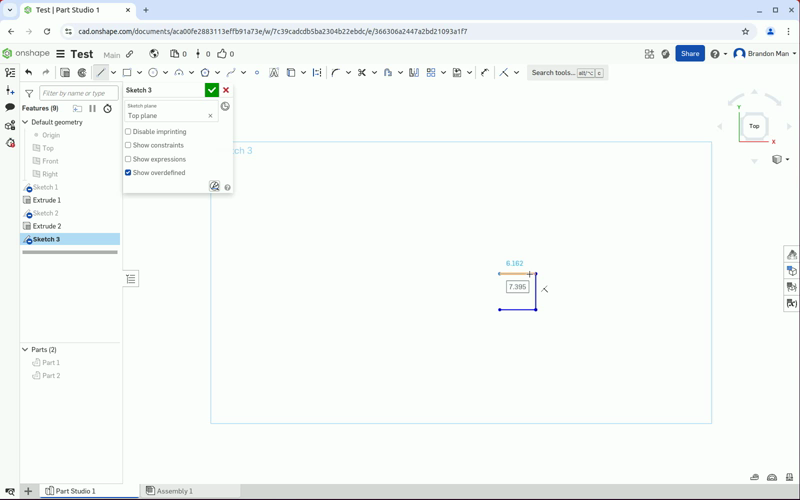
mouse_move(499, 309)
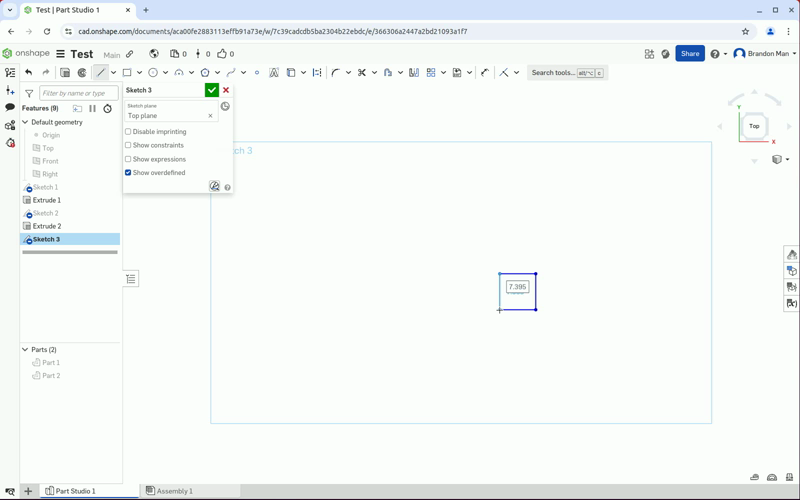
key_up(shift)
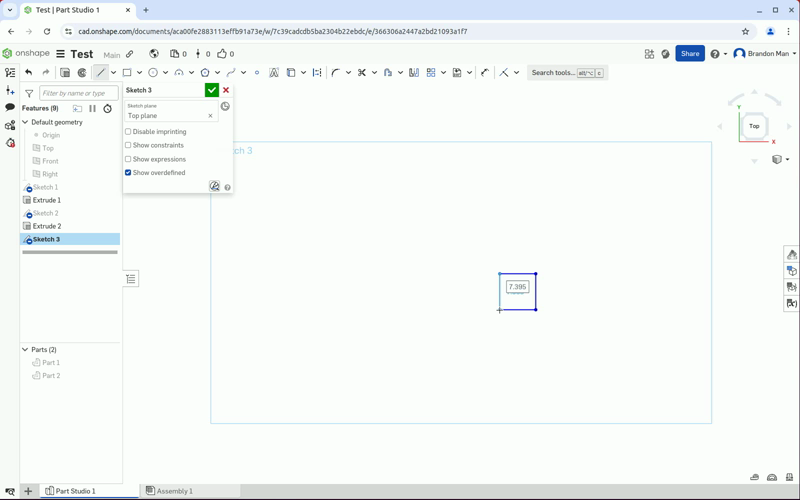
click(499, 309)
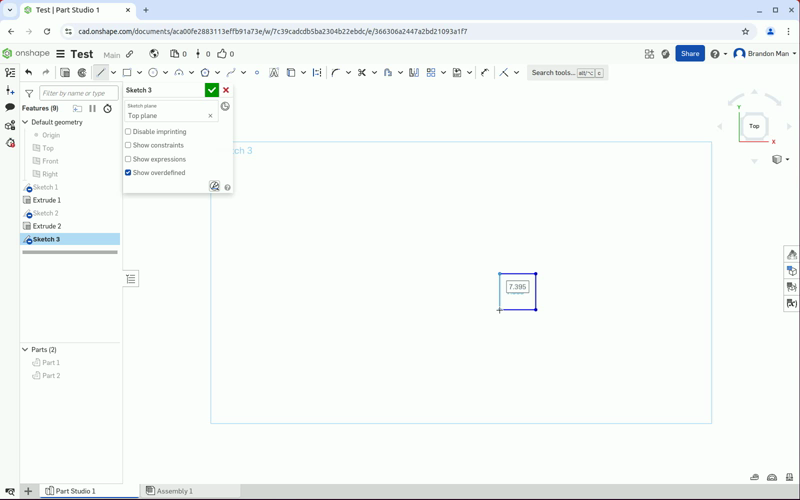
key(esc)
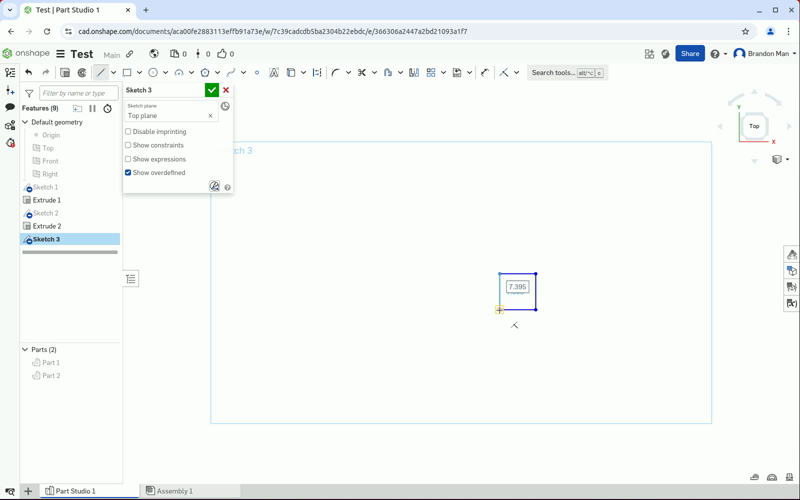
mouse_move(508, 280)
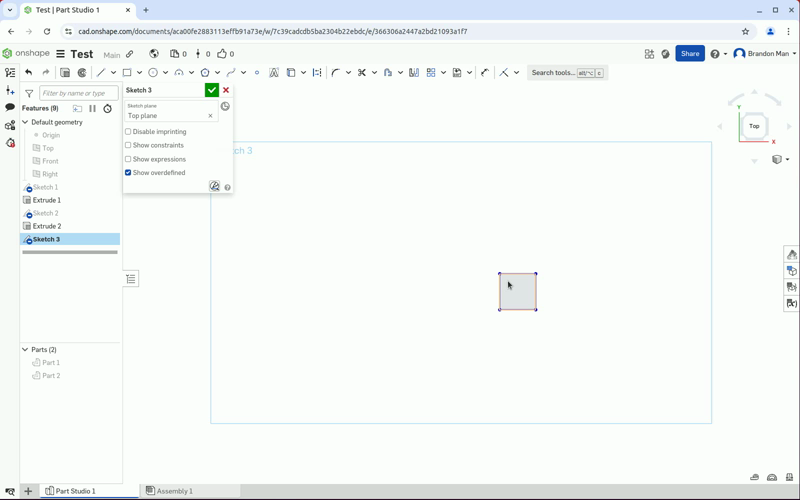
scroll(6)
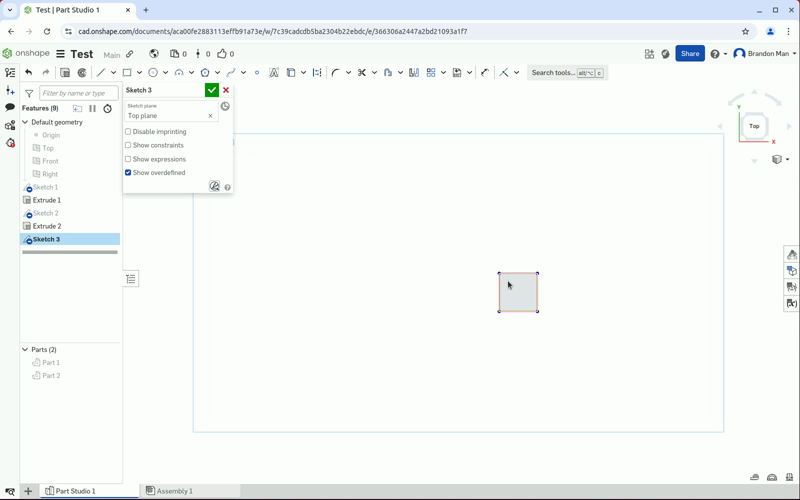
scroll(6)
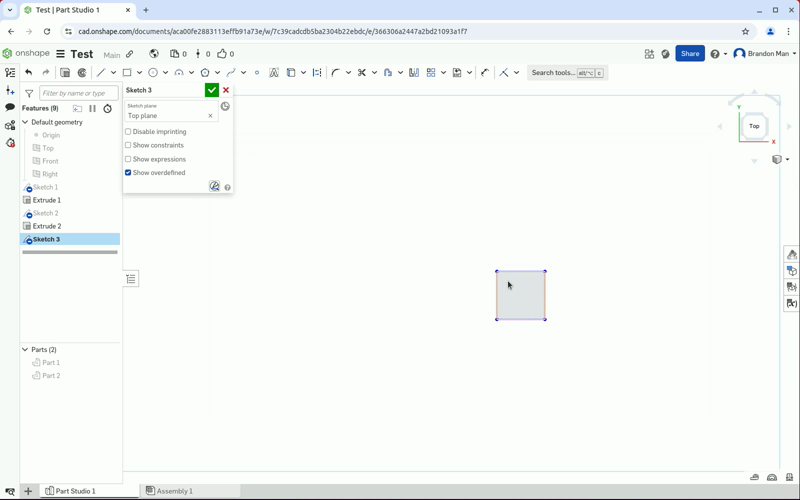
scroll(6)
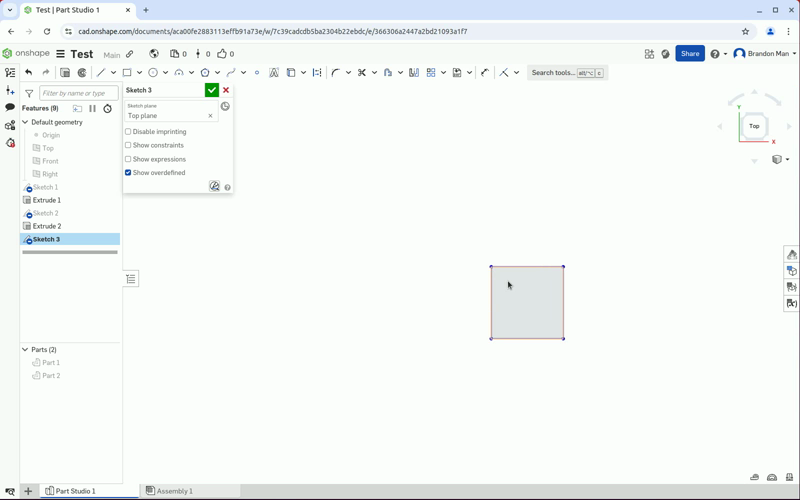
scroll(6)
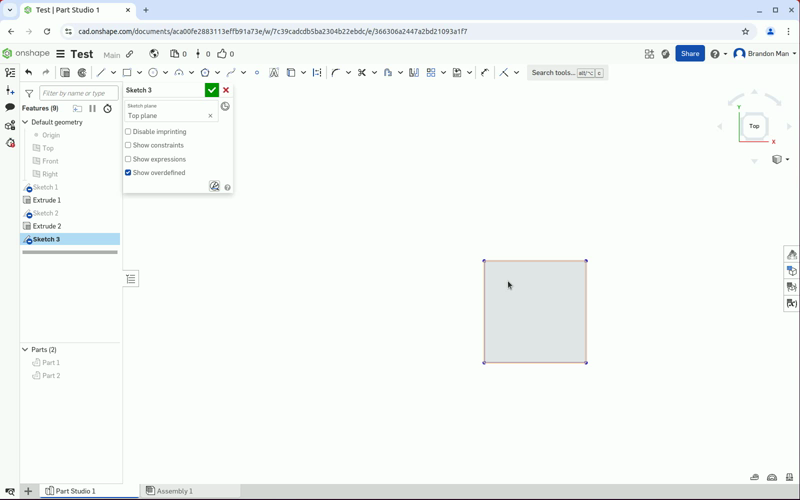
scroll(6)
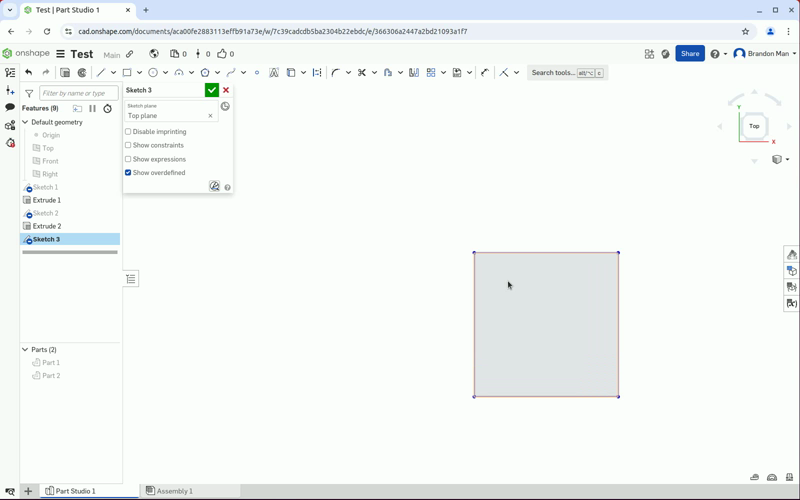
scroll(6)
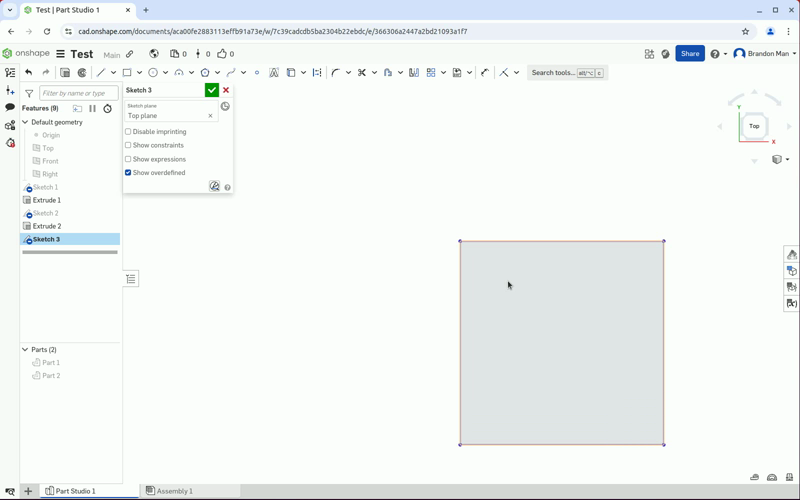
scroll(6)
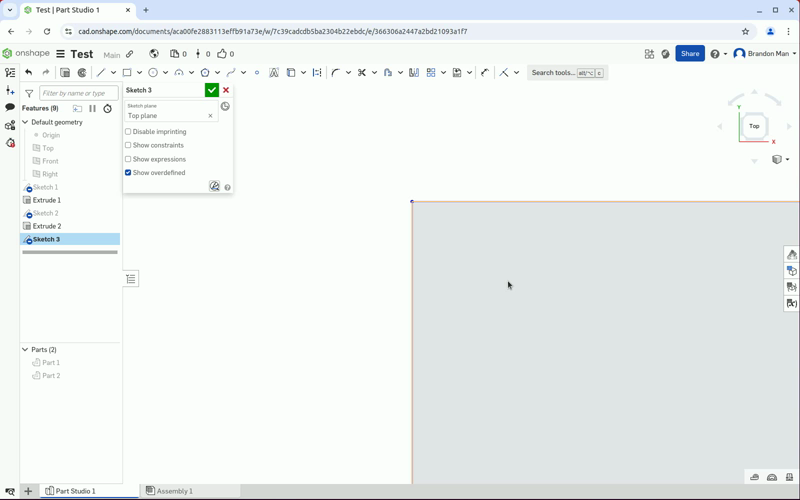
click(508, 280)
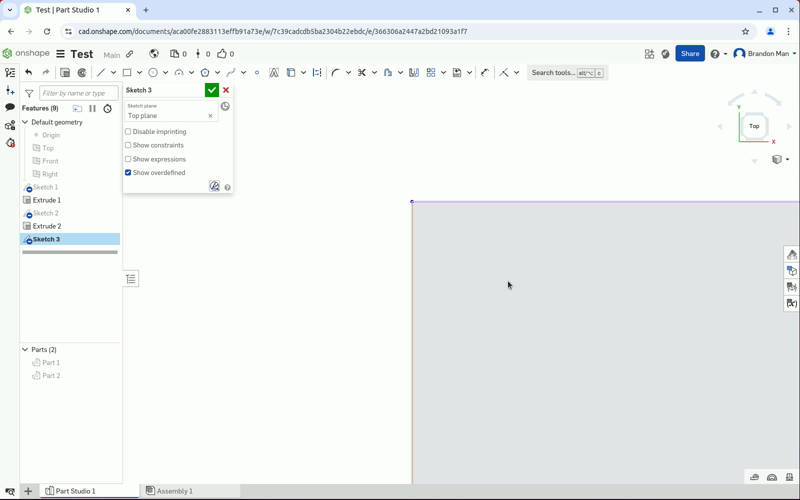
scroll(-6)
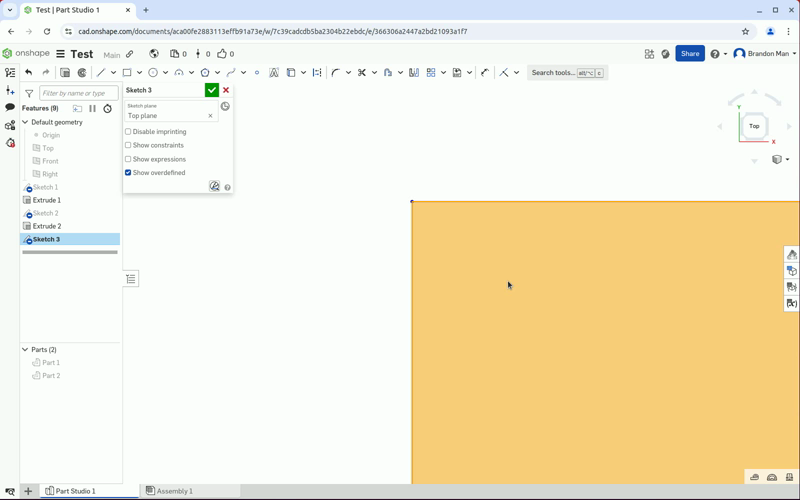
scroll(-6)
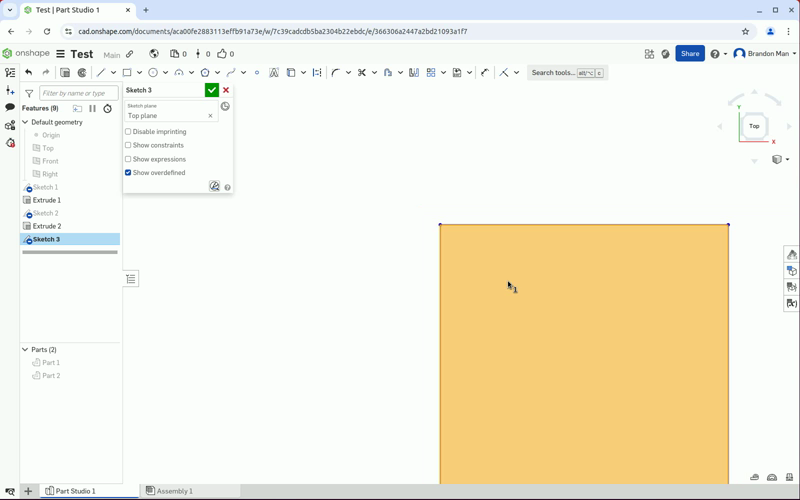
scroll(-6)
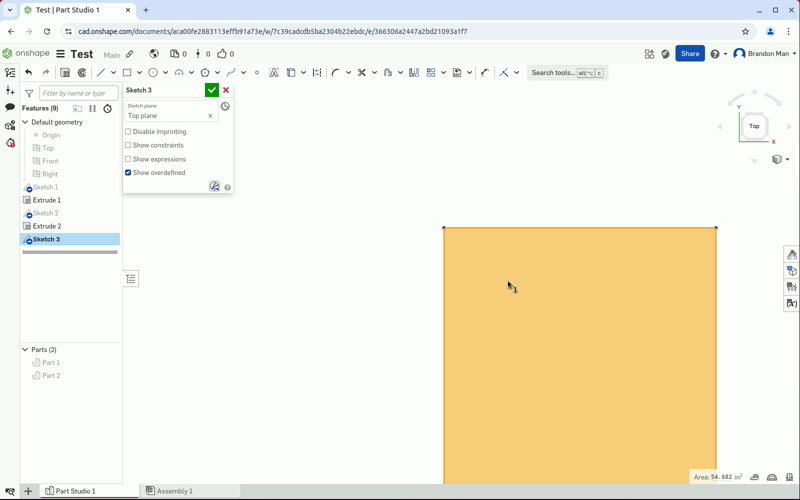
scroll(-6)
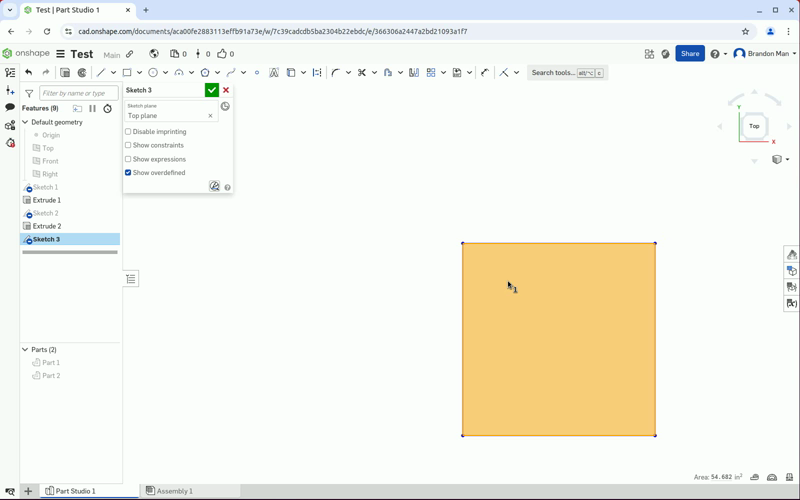
scroll(-6)
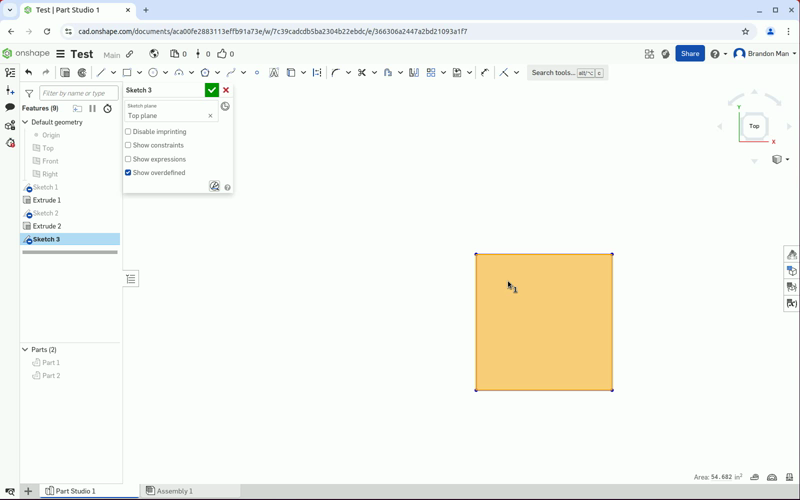
scroll(-6)
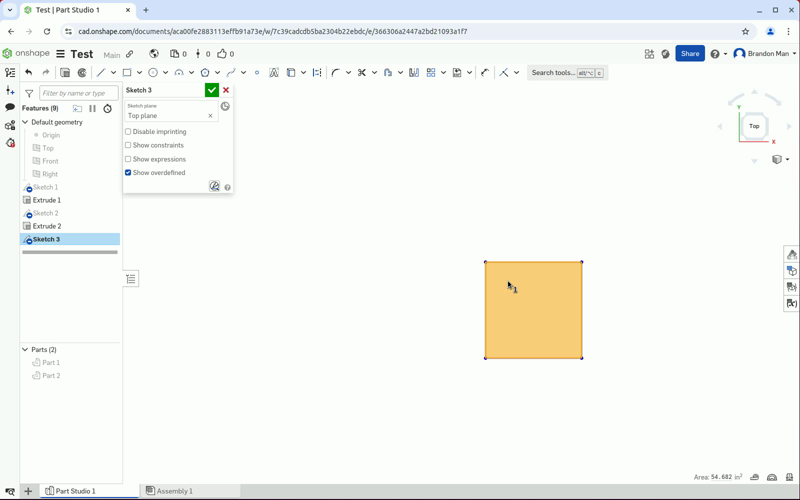
scroll(-6)
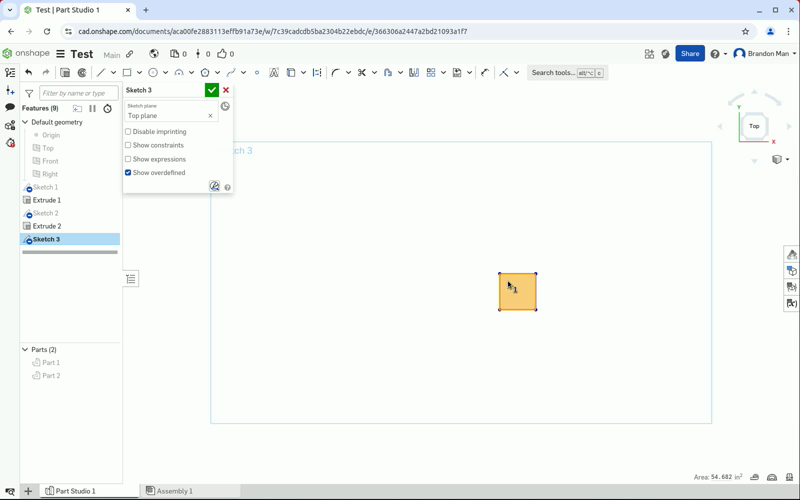
mouse_move(73, 352)
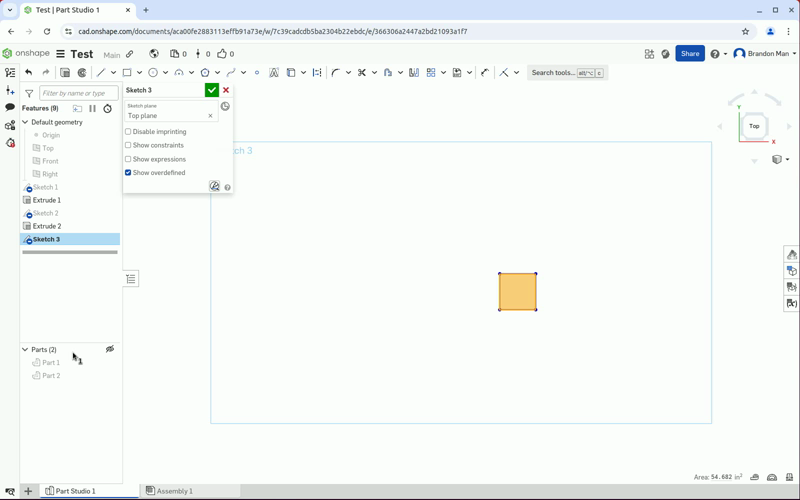
key(shift+y)
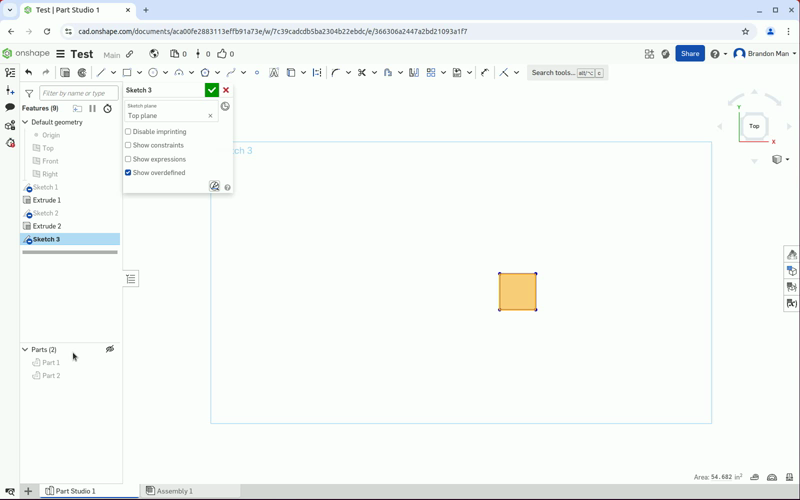
key(shift+e)
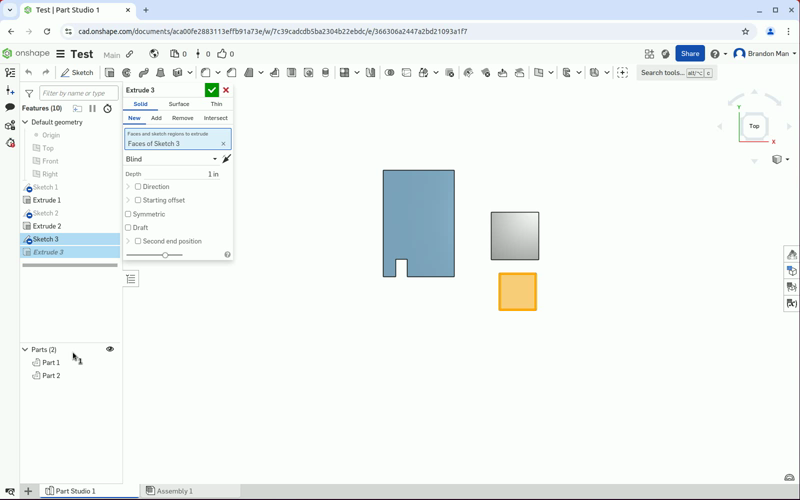
mouse_move(143, 106)
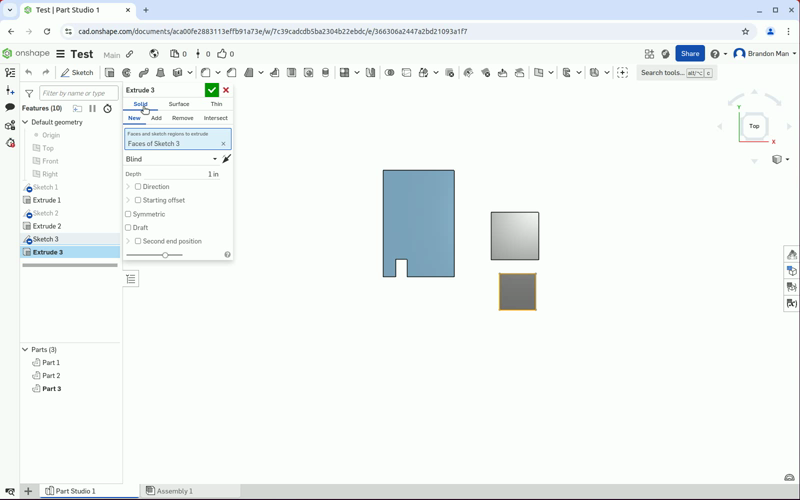
click(143, 106)
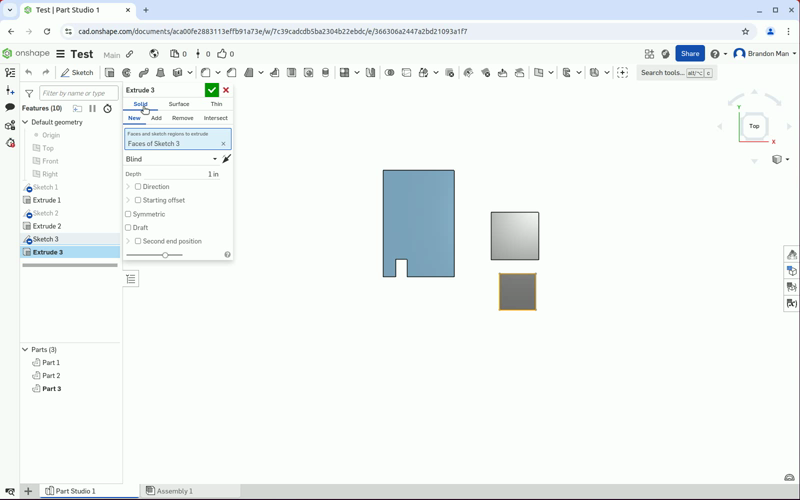
mouse_move(137, 120)
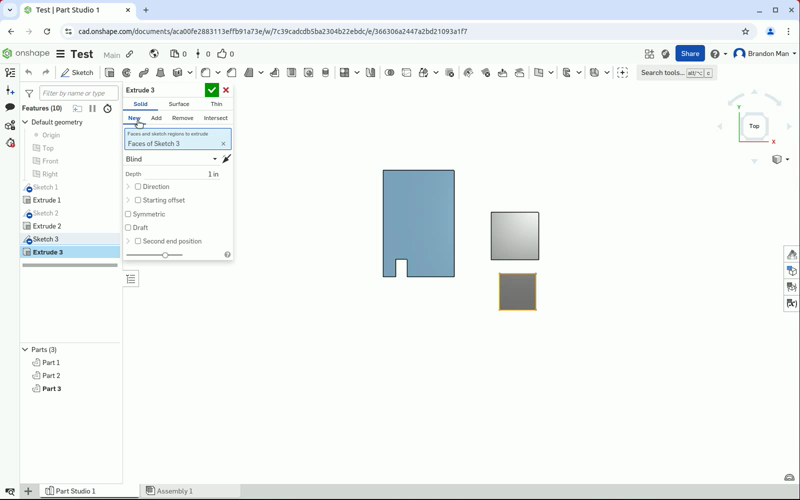
click(137, 120)
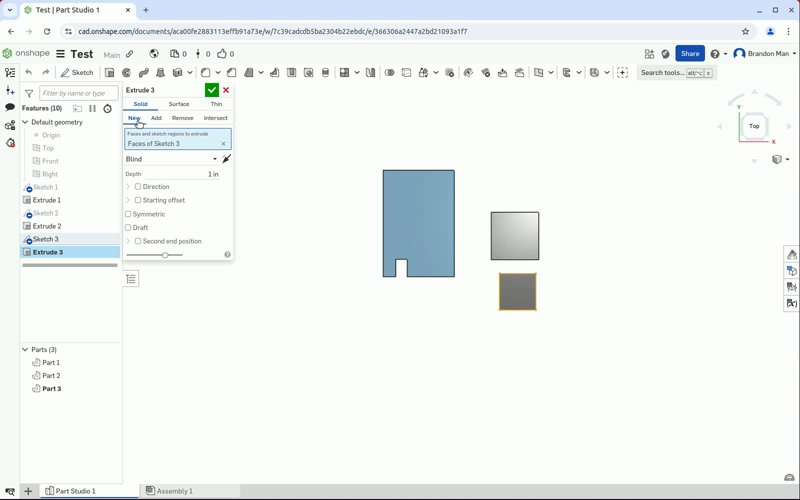
key(tab, 4)
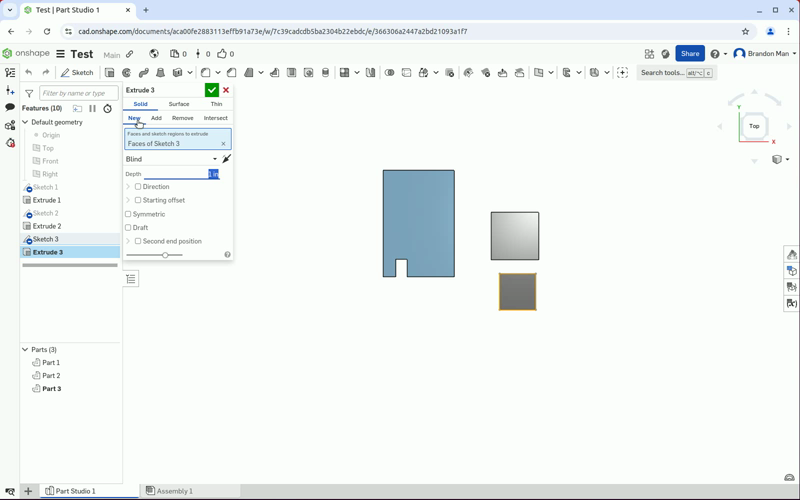
text(0.241)
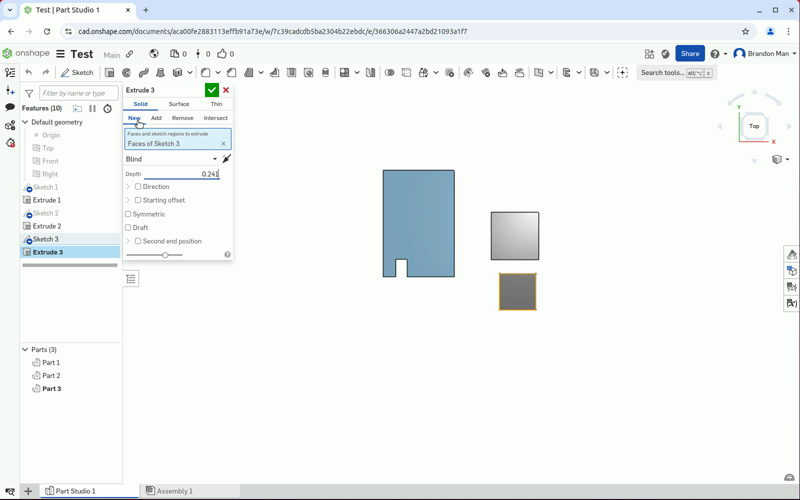
key(enter)
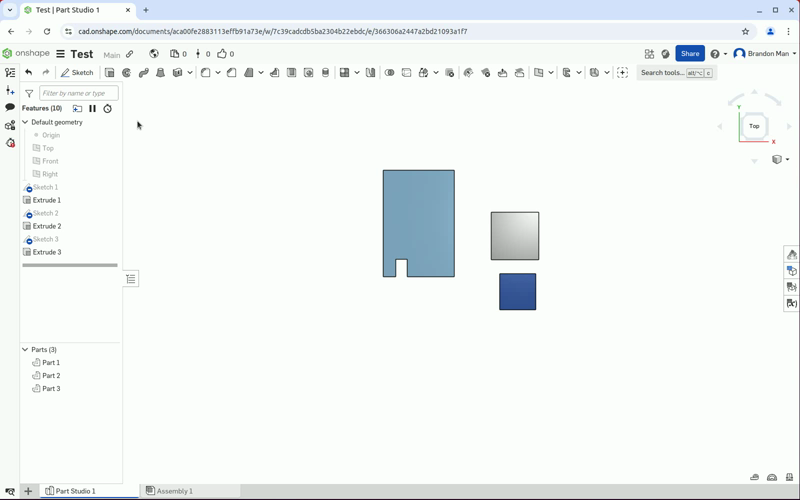
key(shift+h)
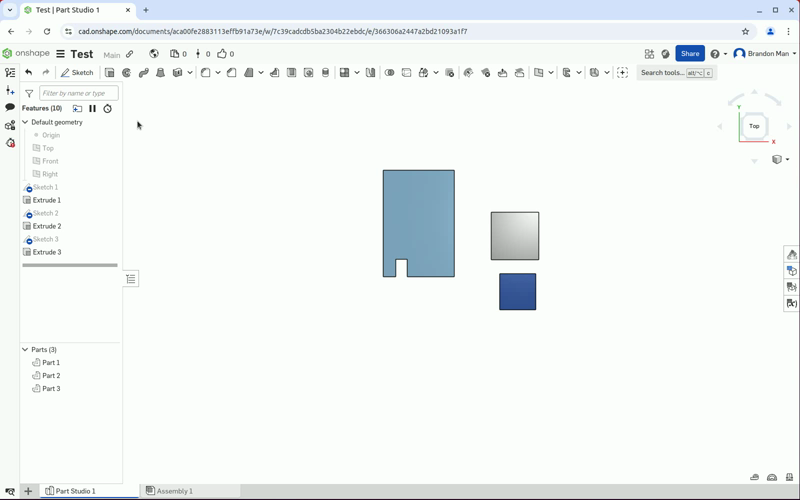
key(shift+h)
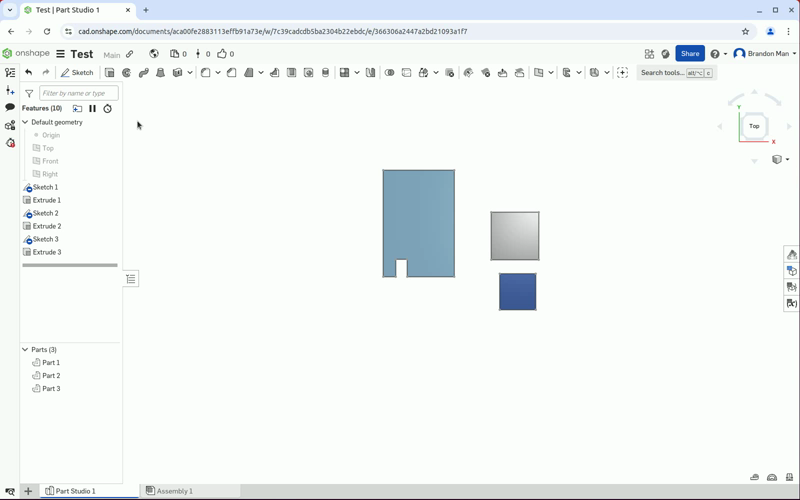
key(shift+7)
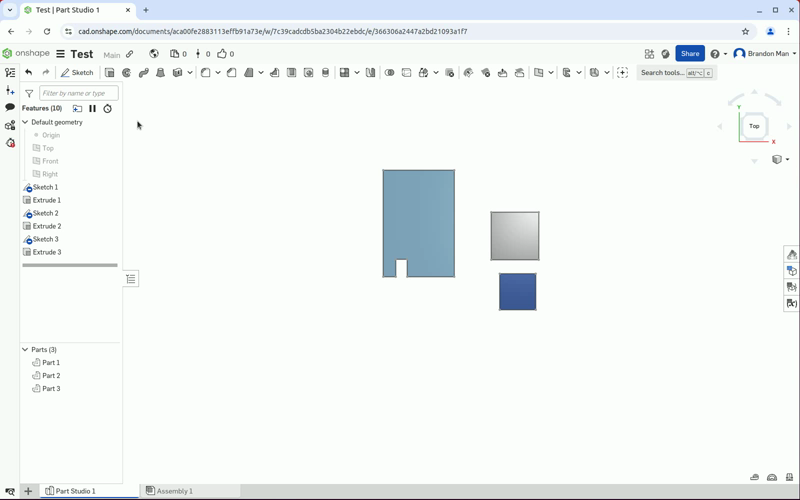
key(up, 3)
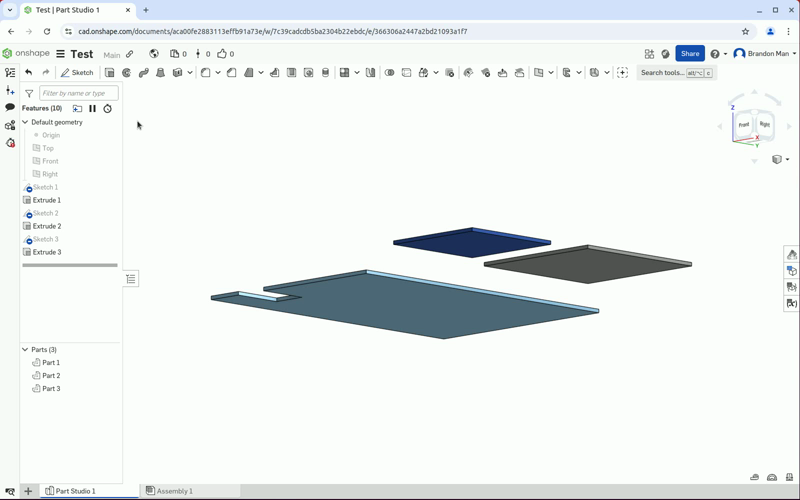
key(left, 3)
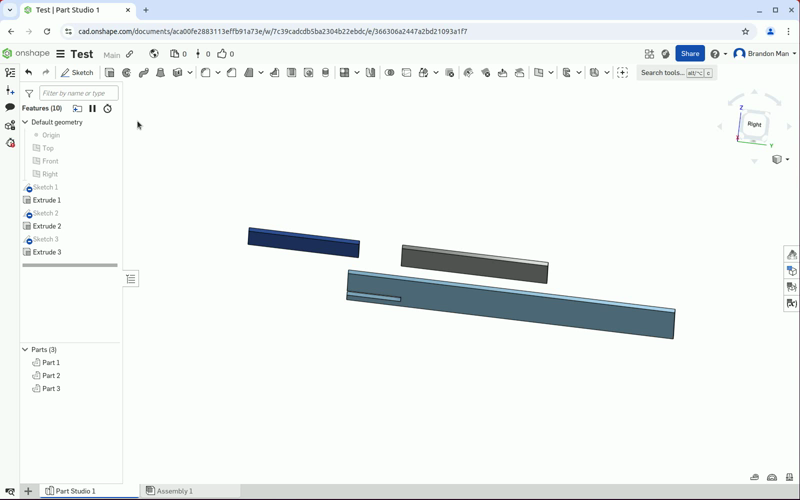
key(right, 3)
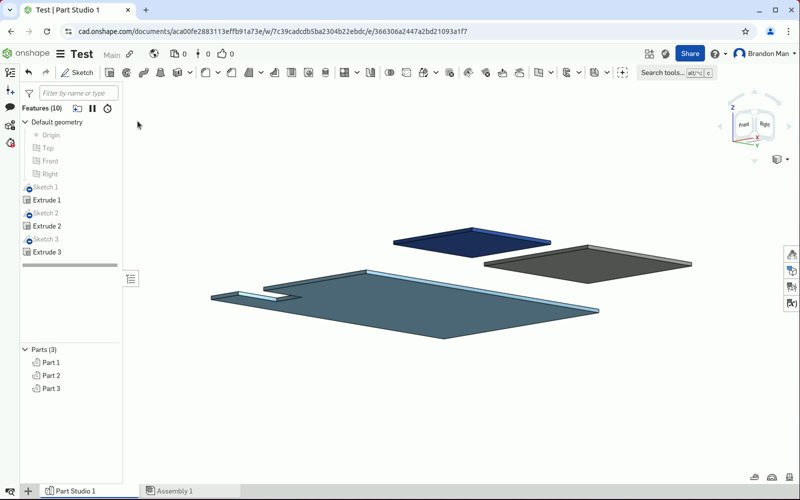
key(down, 3)
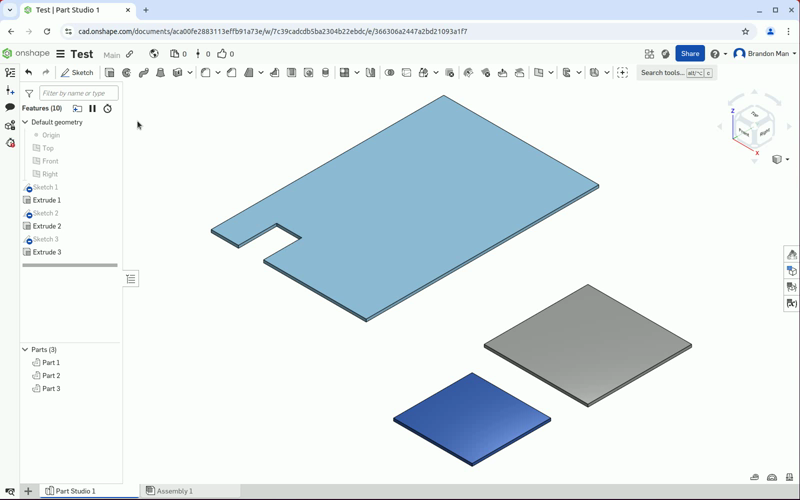
mouse_move(73, 189)
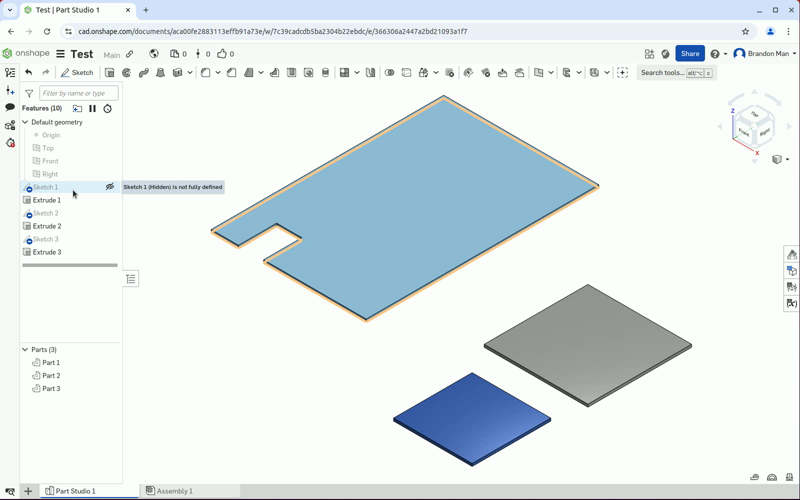
click(73, 189)